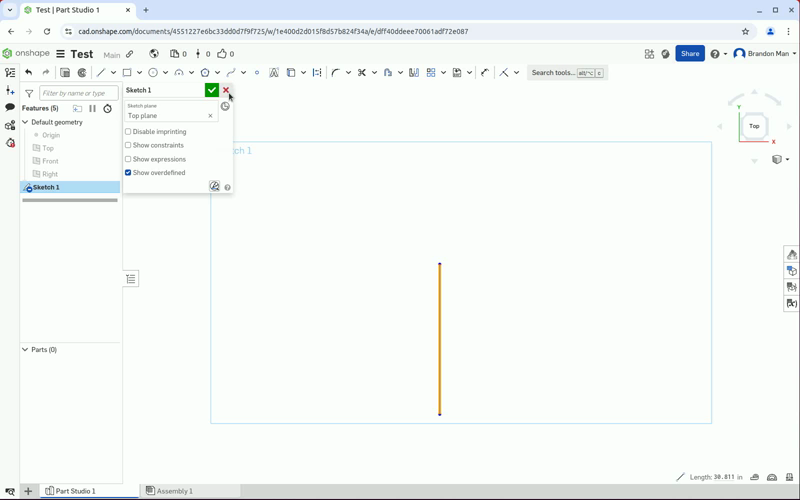
key(shift+h)
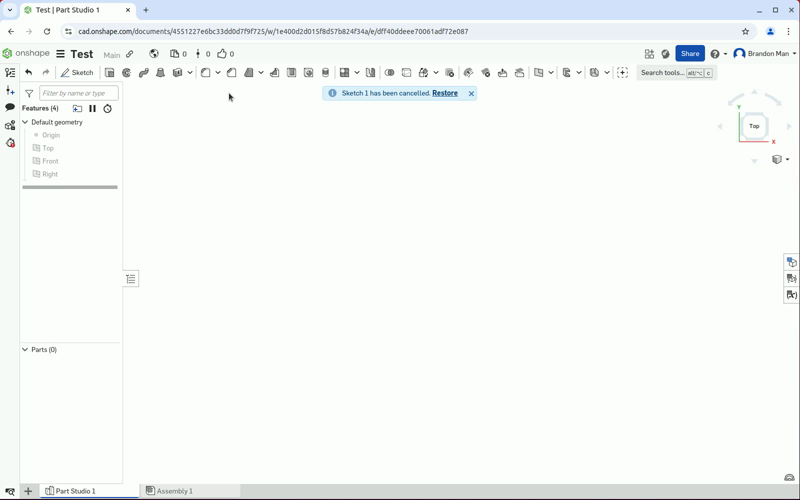
mouse_move(73, 352)
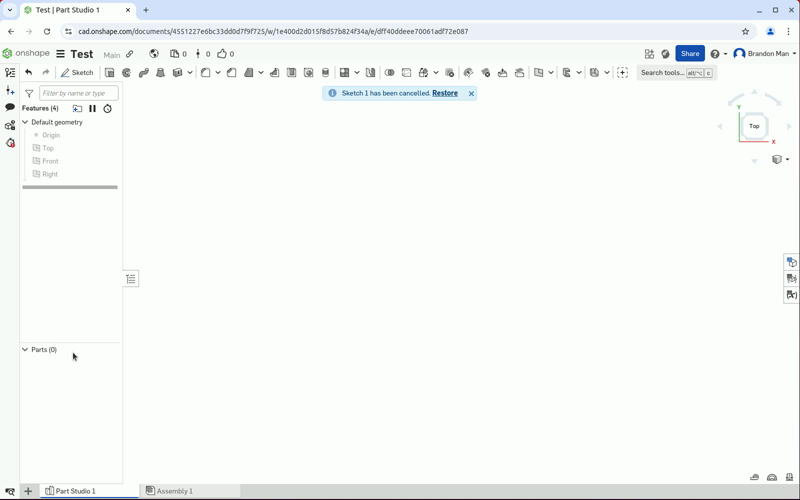
key(y)
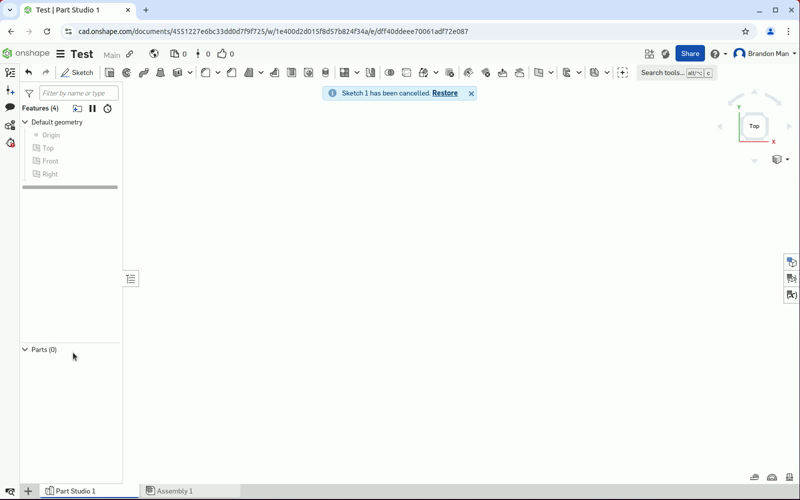
key(shift+p)
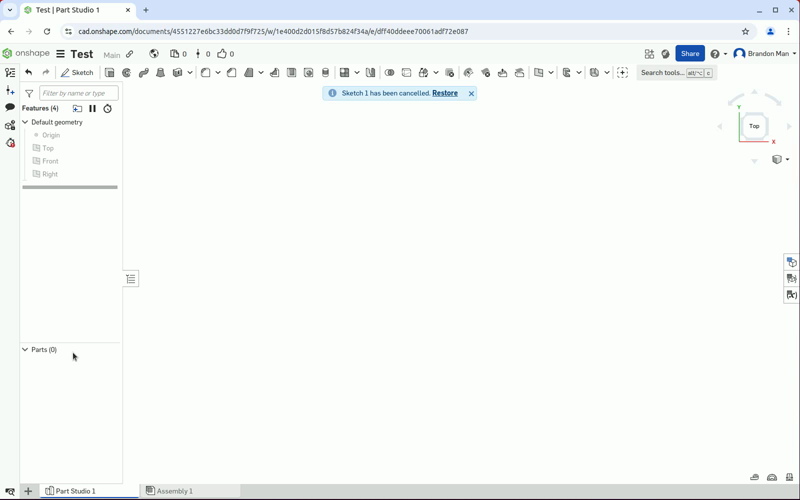
key(space)
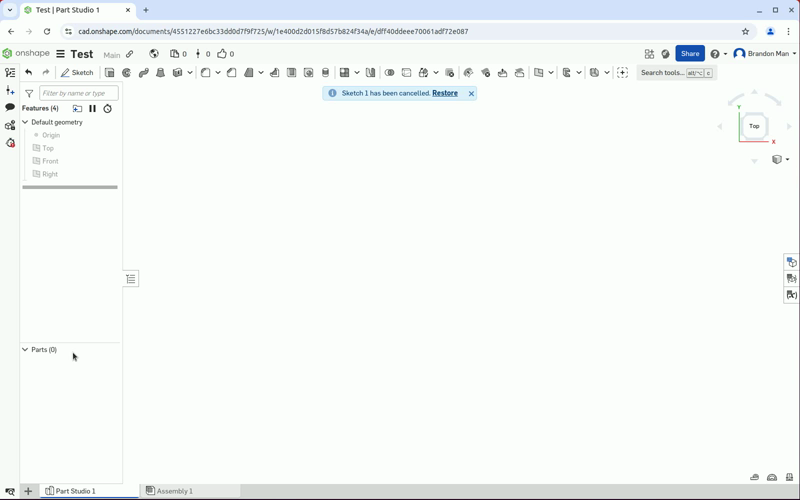
key_down(shift)
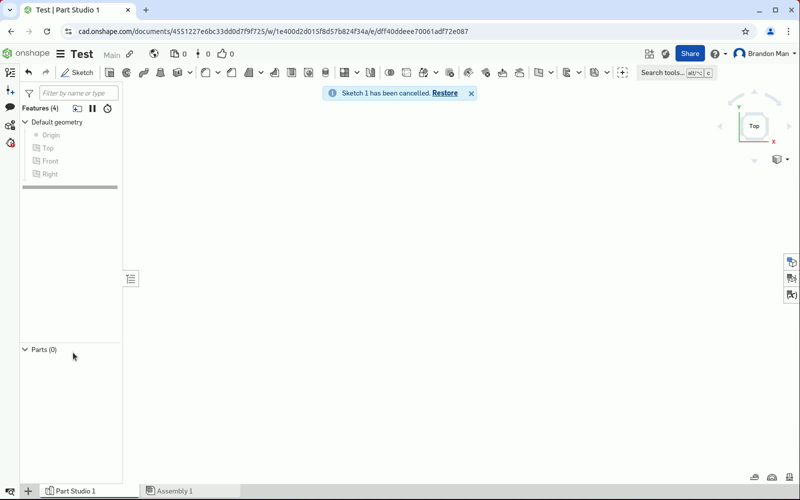
key(up)
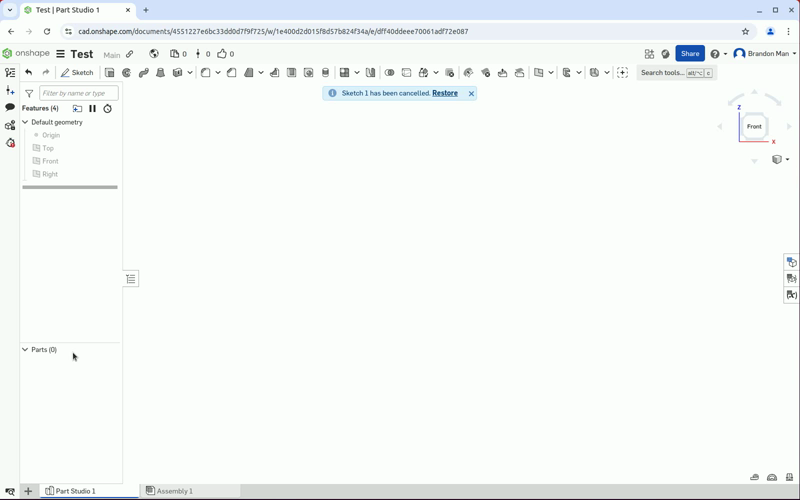
key_up(shift)
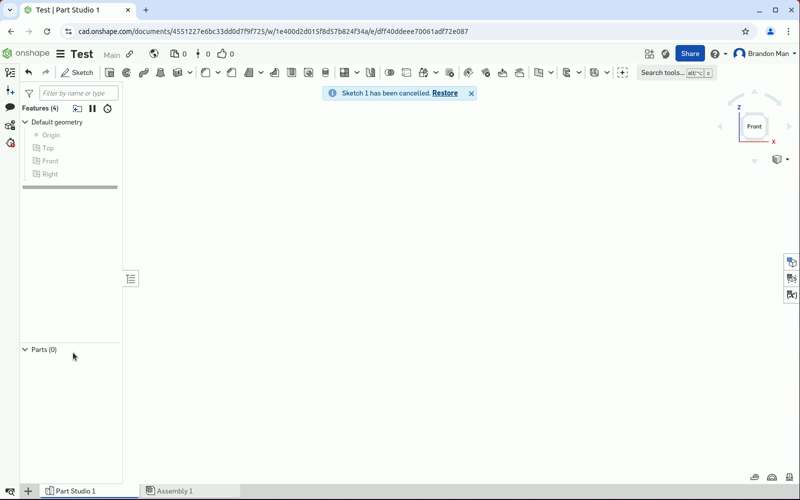
key(space)
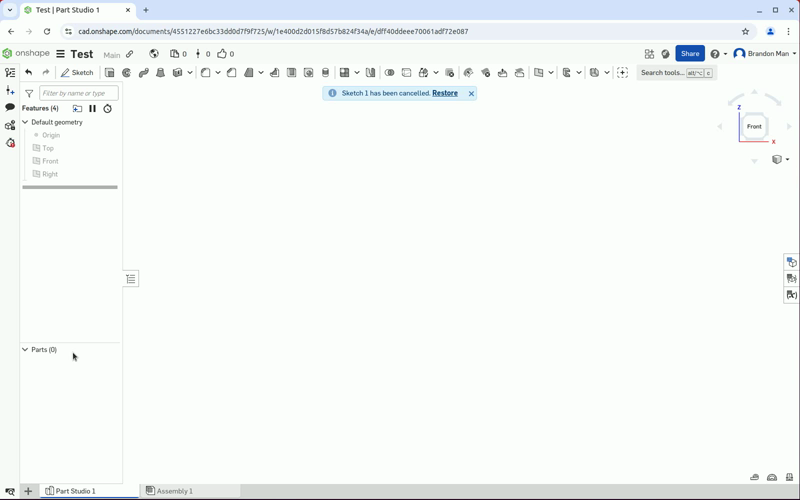
key_down(shift)
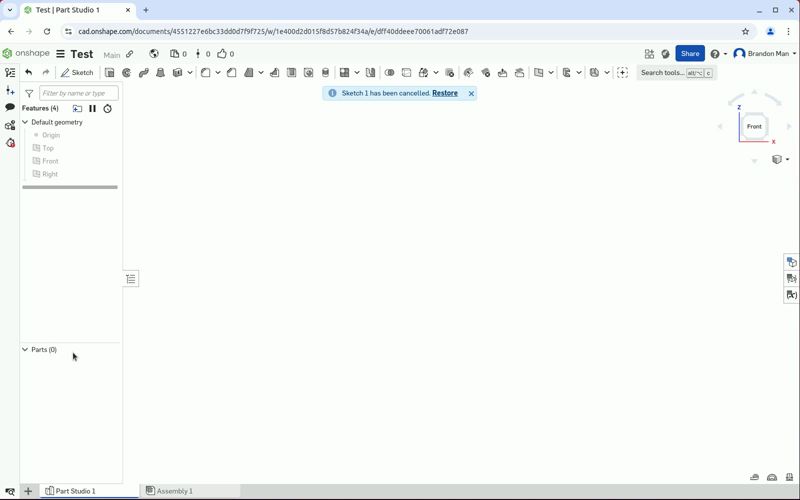
key(left)
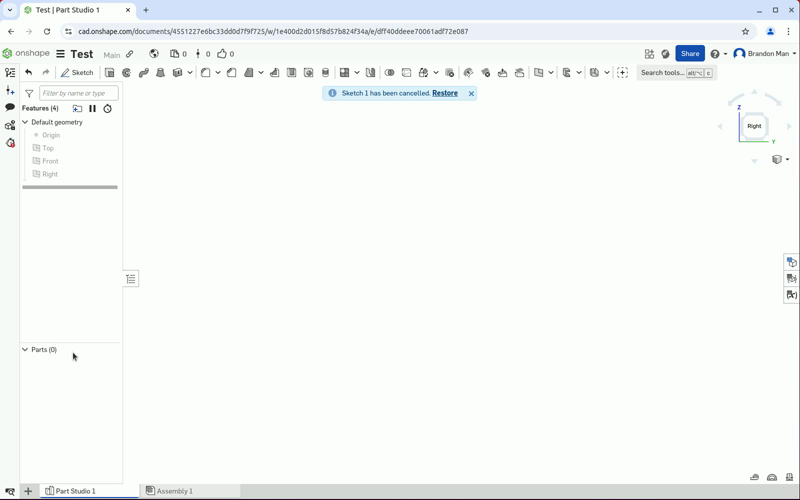
key_up(shift)
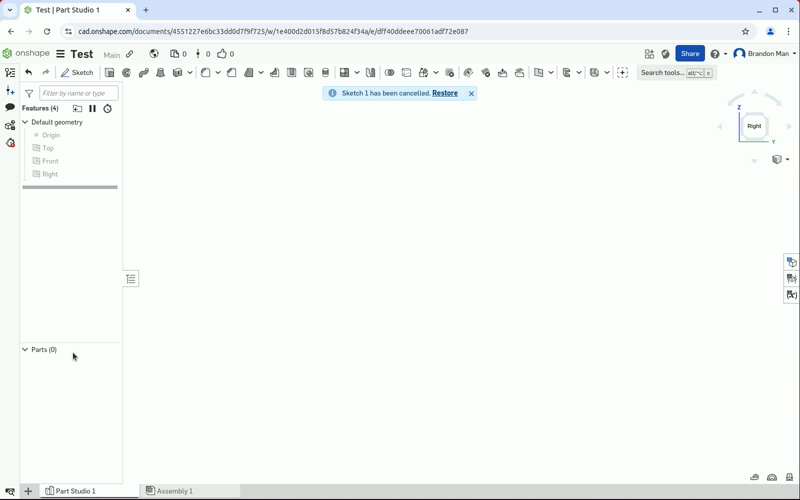
mouse_move(73, 352)
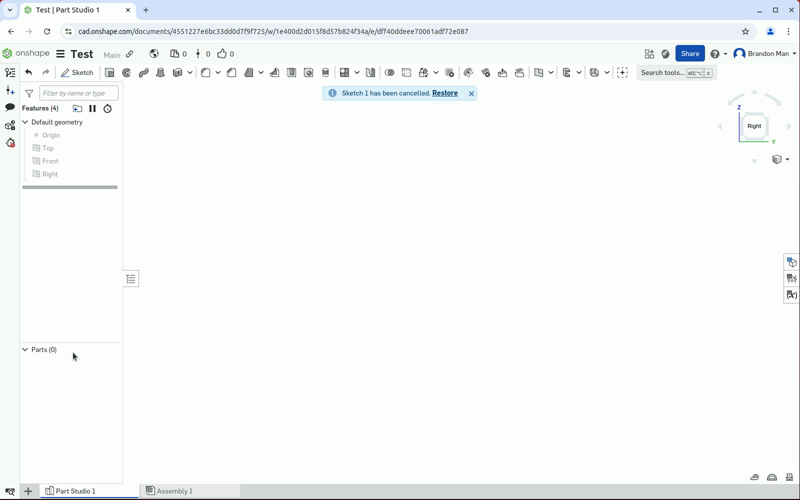
key(shift+y)
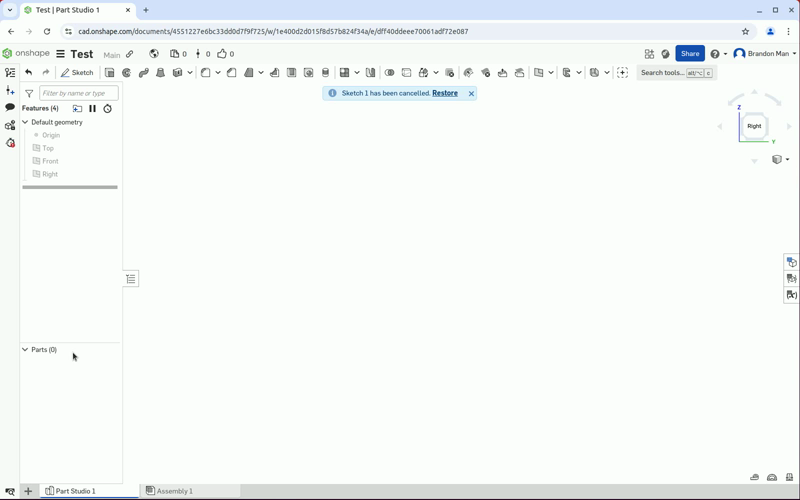
key(shift+s)
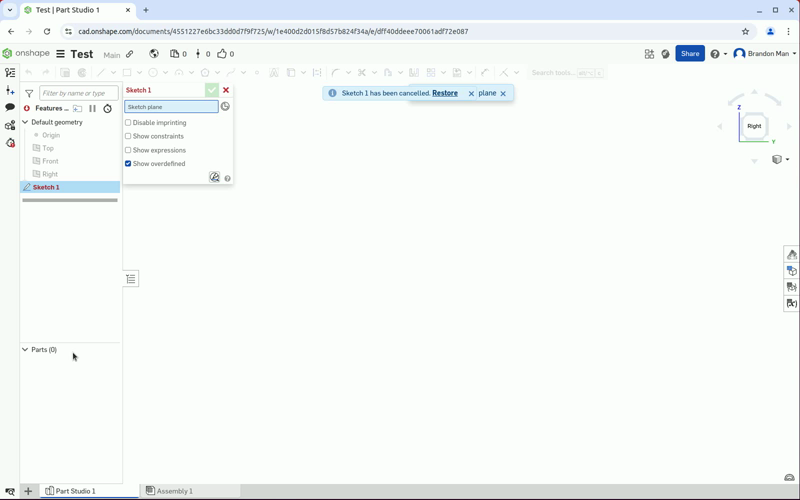
mouse_move(73, 176)
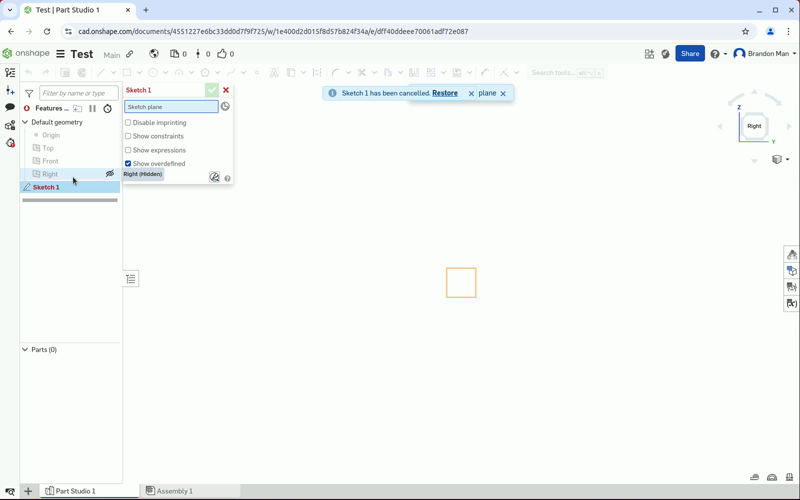
click(73, 176)
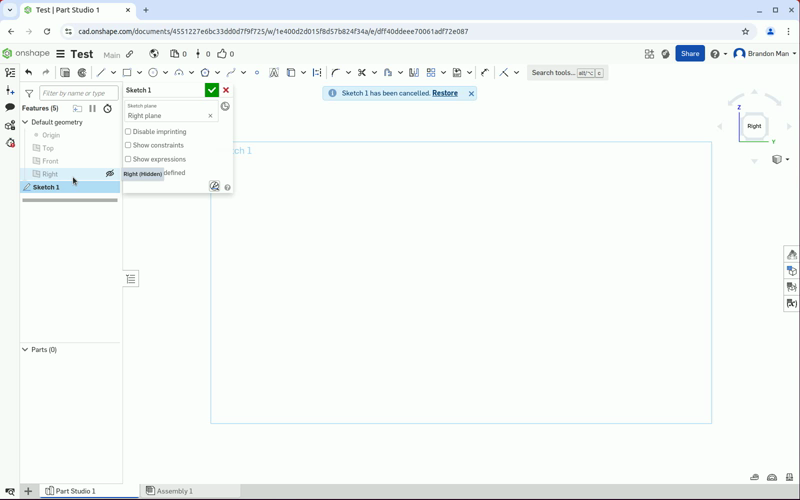
mouse_move(73, 352)
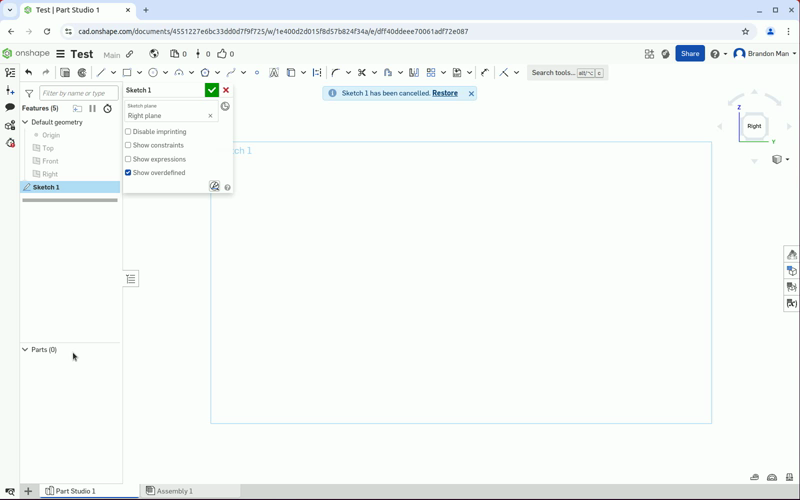
key(y)
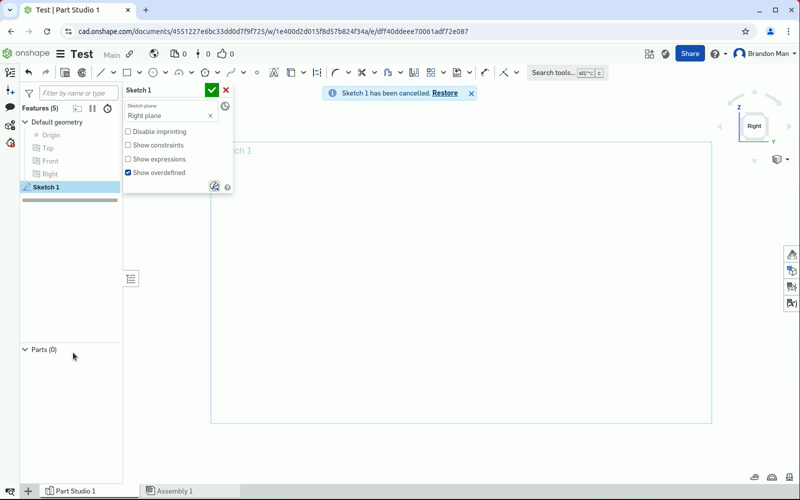
key(l)
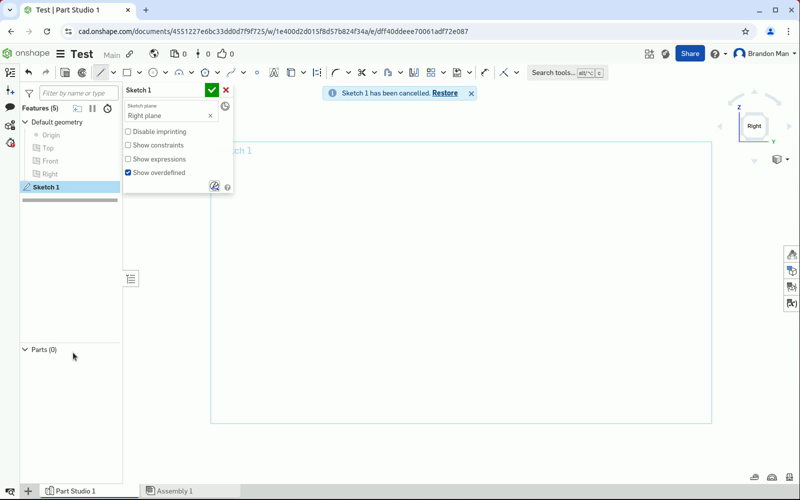
key_down(shift)
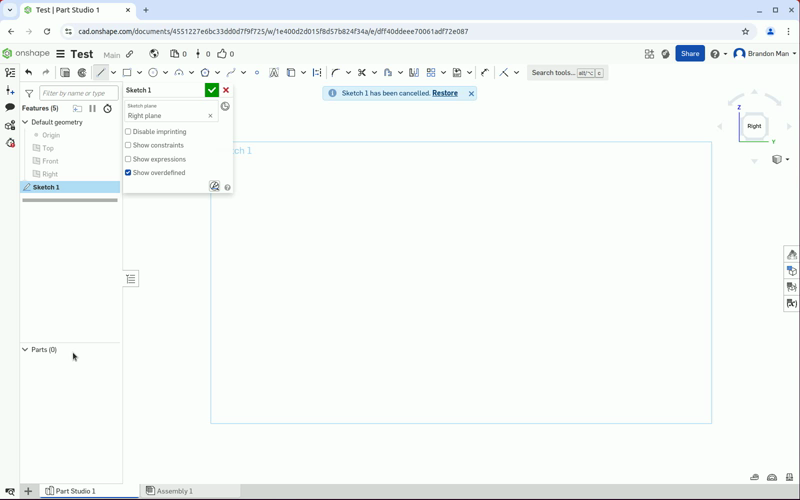
mouse_move(460, 282)
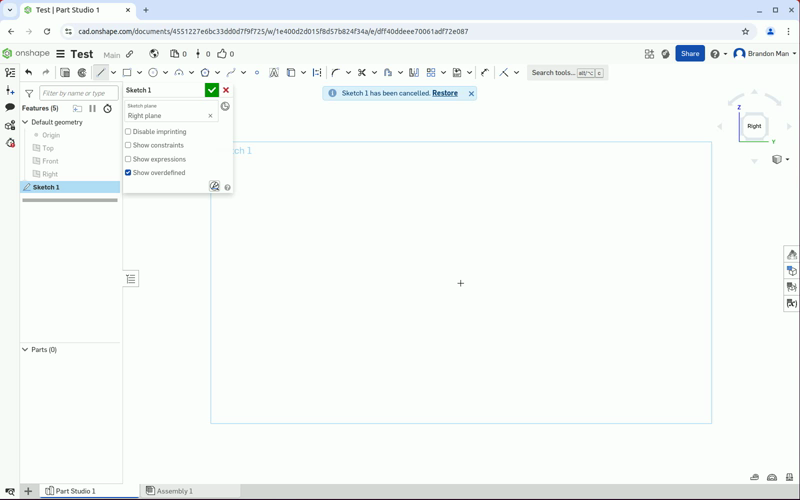
click(460, 282)
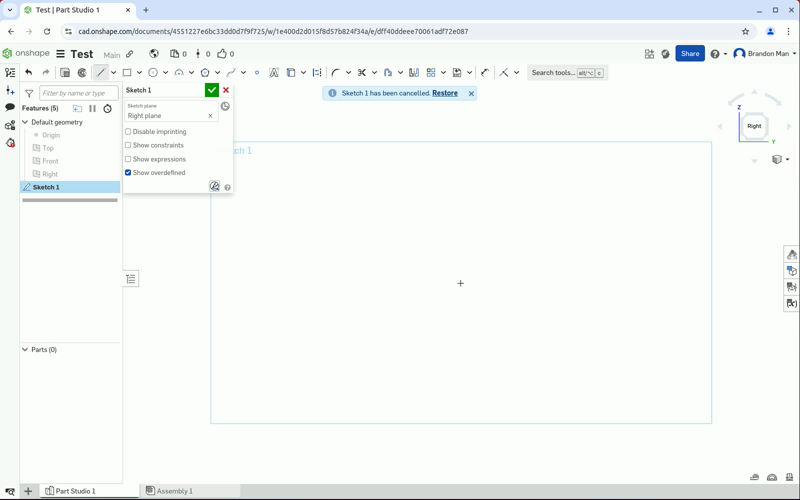
key_up(shift)
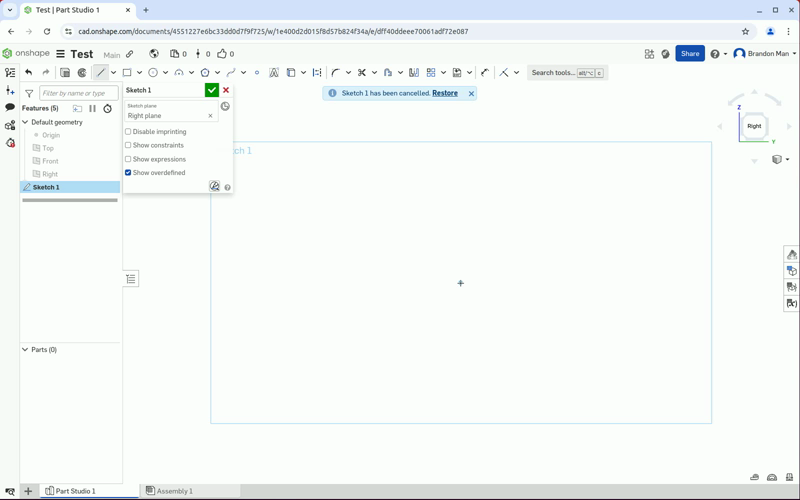
key_down(shift)
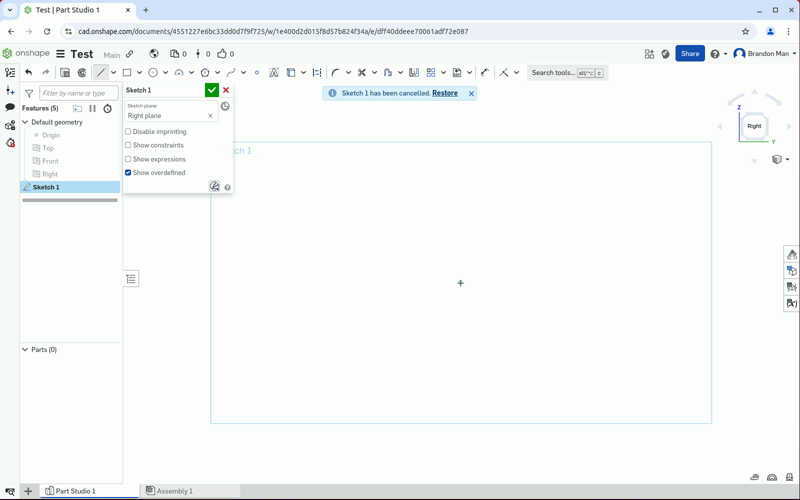
mouse_move(573, 282)
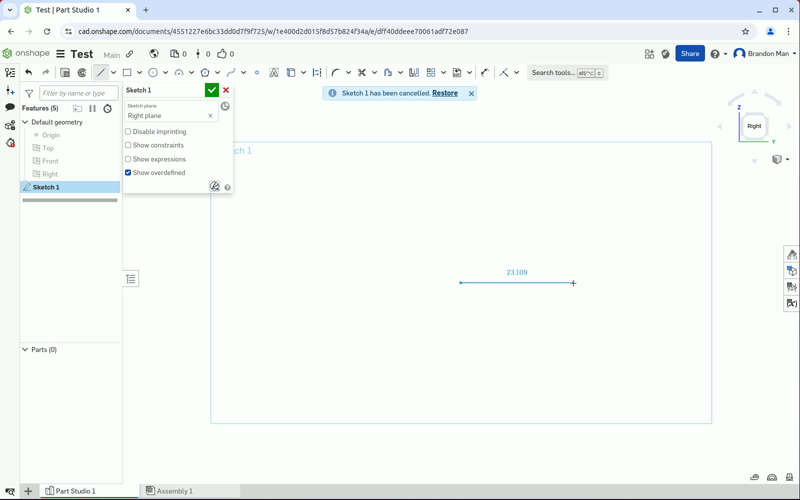
click(573, 282)
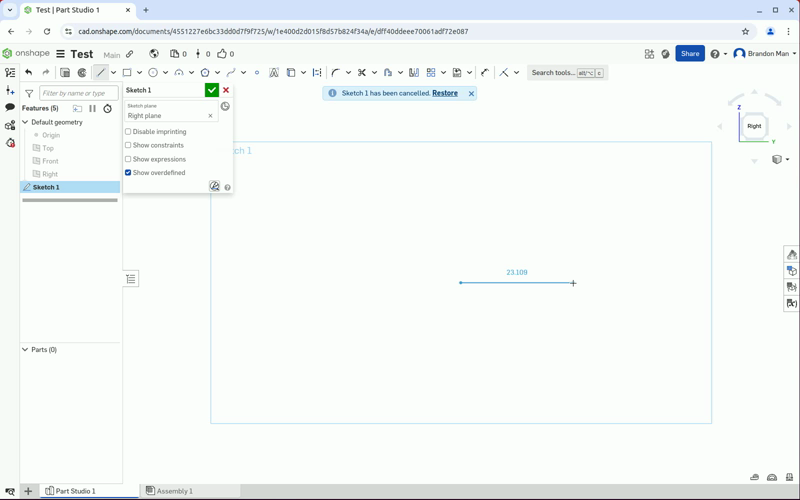
key_up(shift)
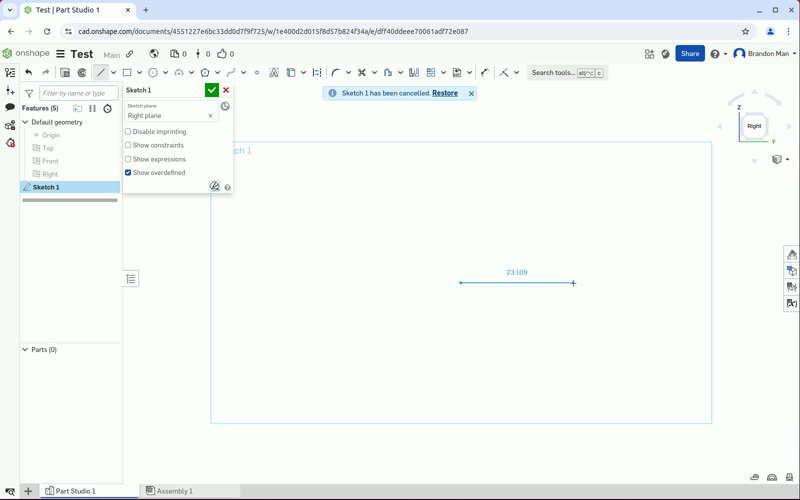
key_down(shift)
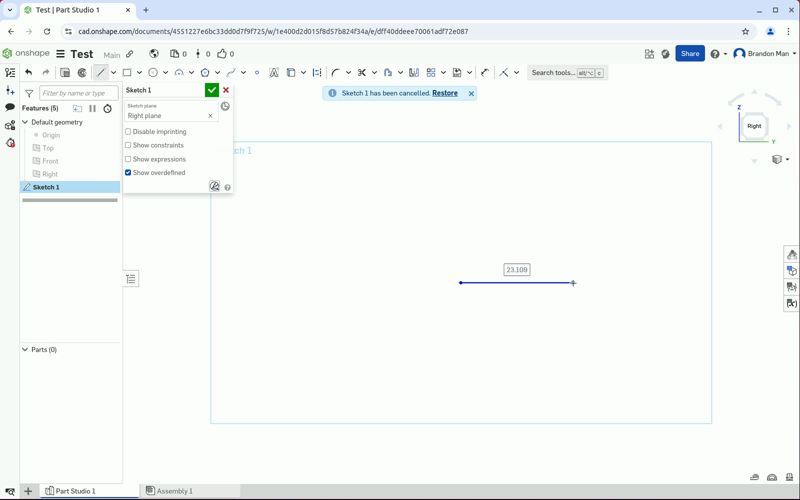
mouse_move(573, 170)
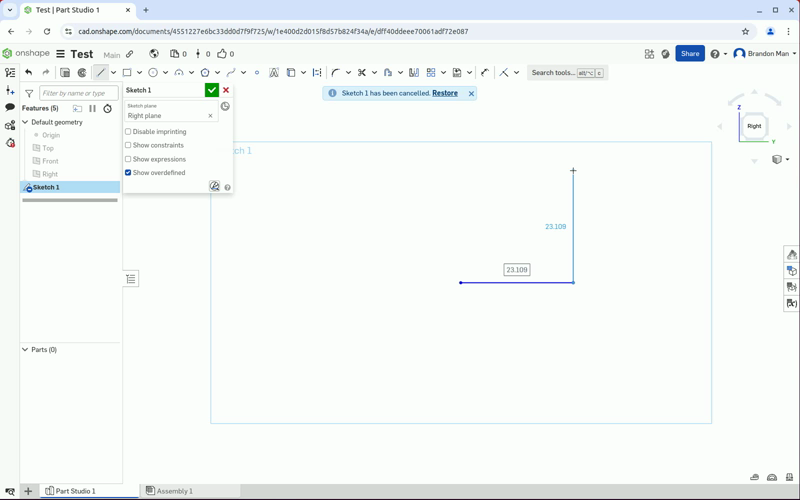
click(573, 170)
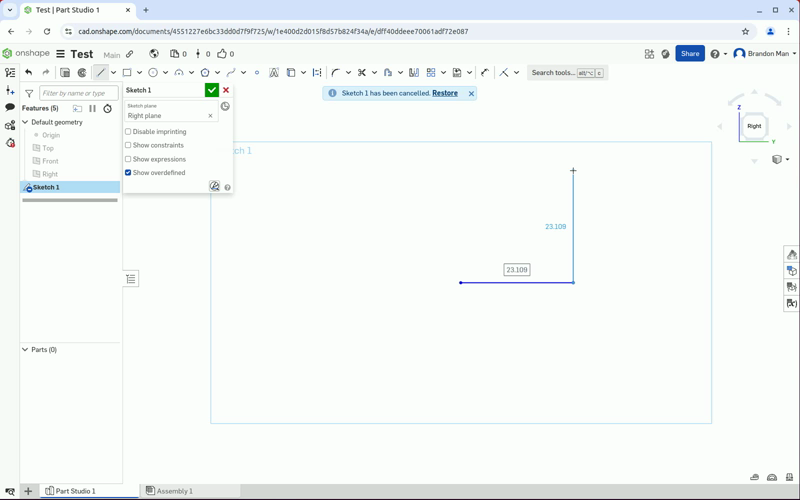
key_up(shift)
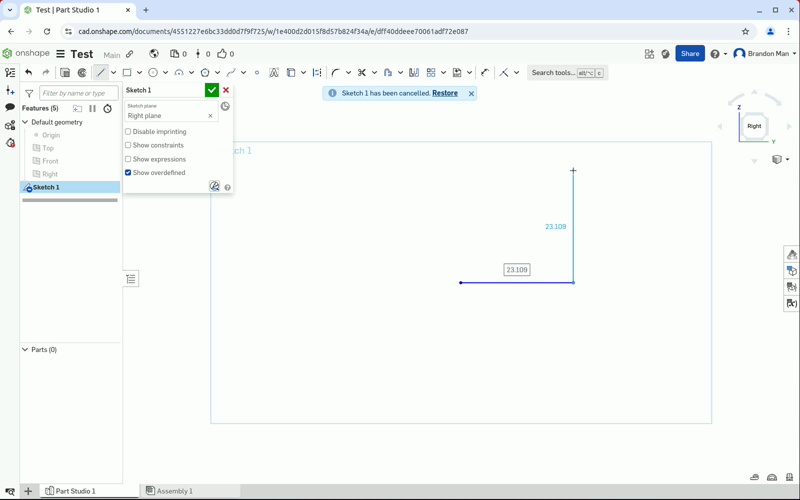
key_down(shift)
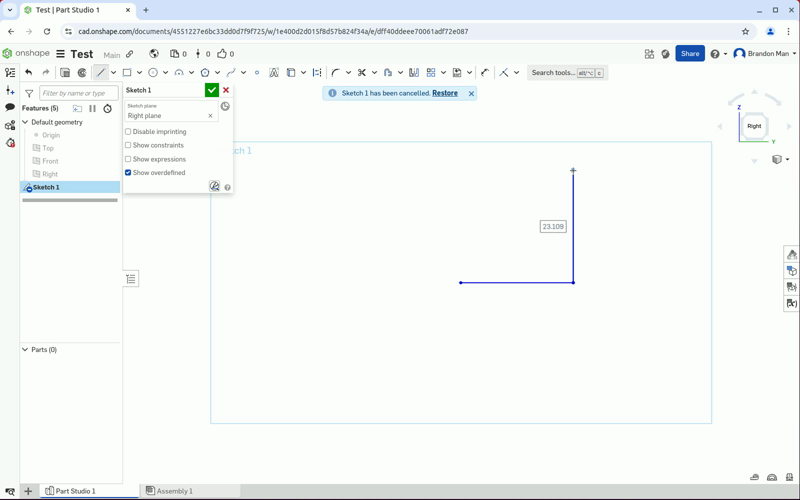
mouse_move(460, 170)
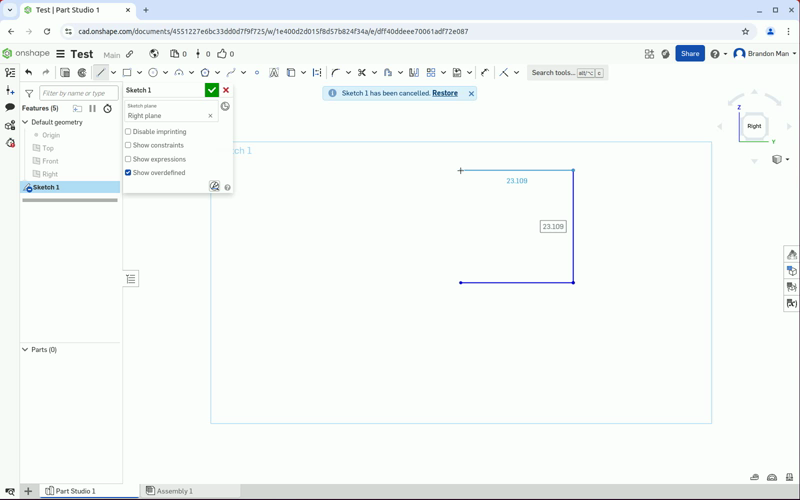
click(460, 170)
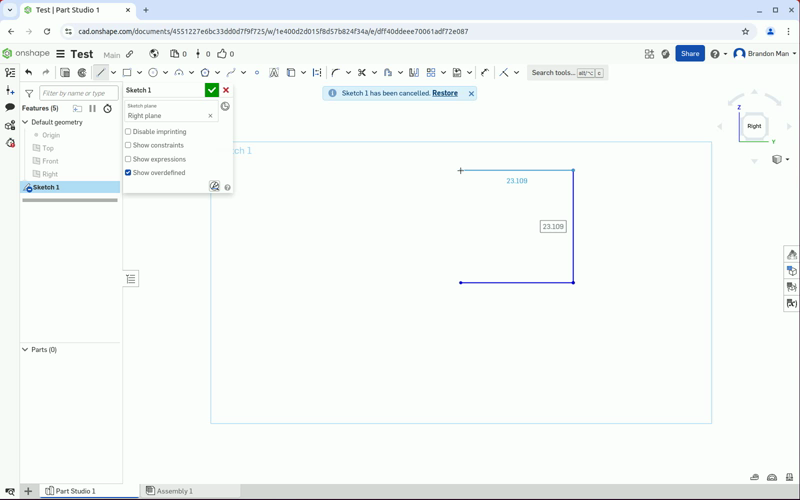
key_up(shift)
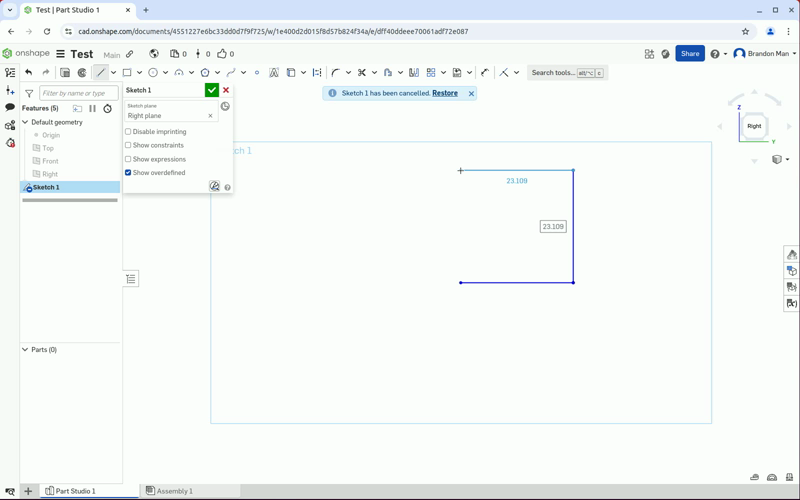
key_down(shift)
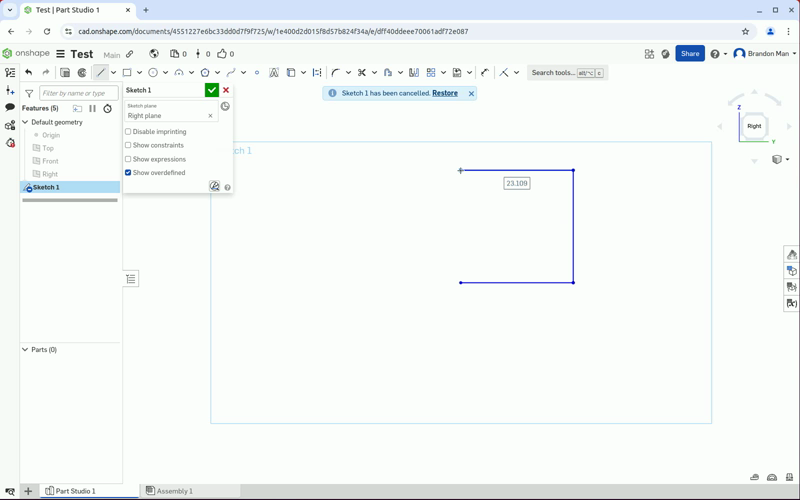
mouse_move(460, 282)
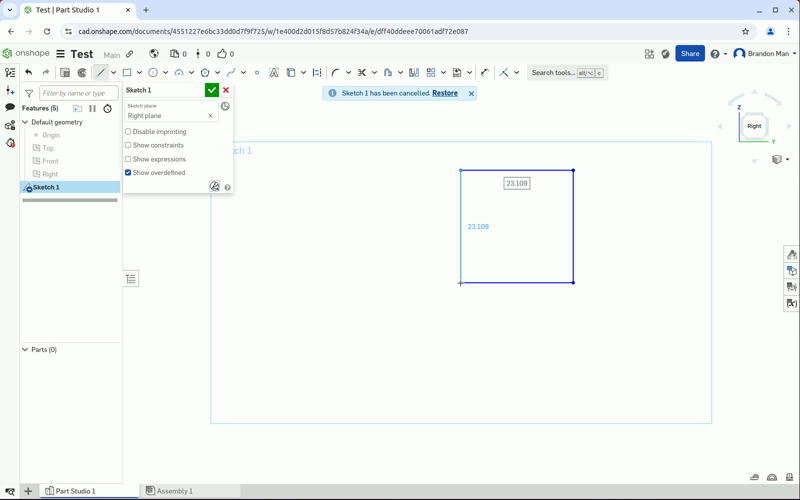
key_up(shift)
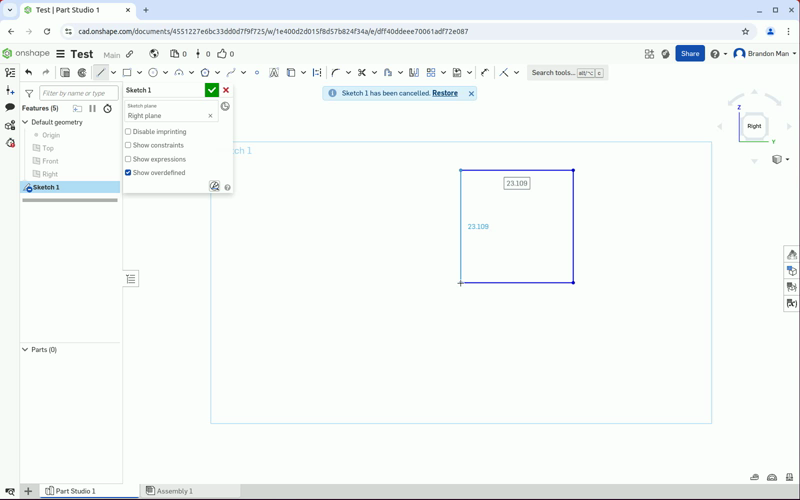
click(460, 282)
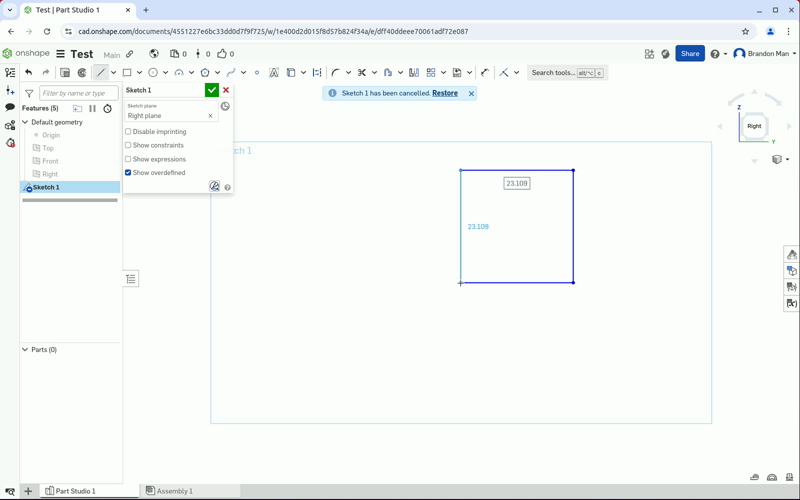
key(esc)
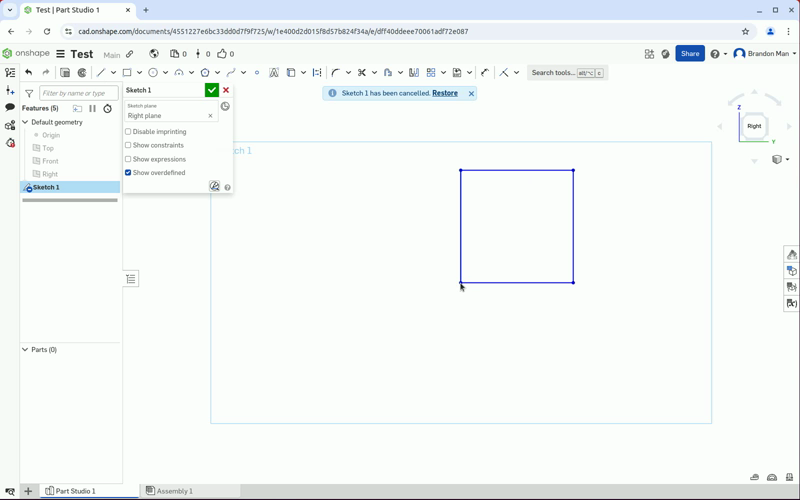
mouse_move(539, 270)
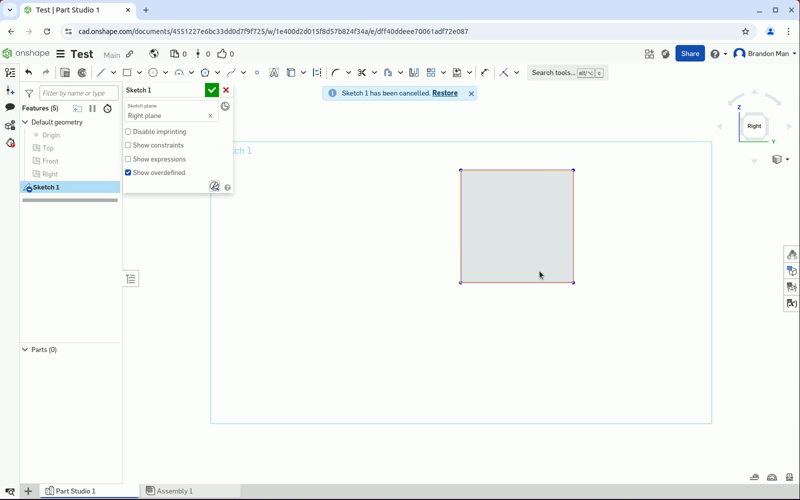
click(539, 270)
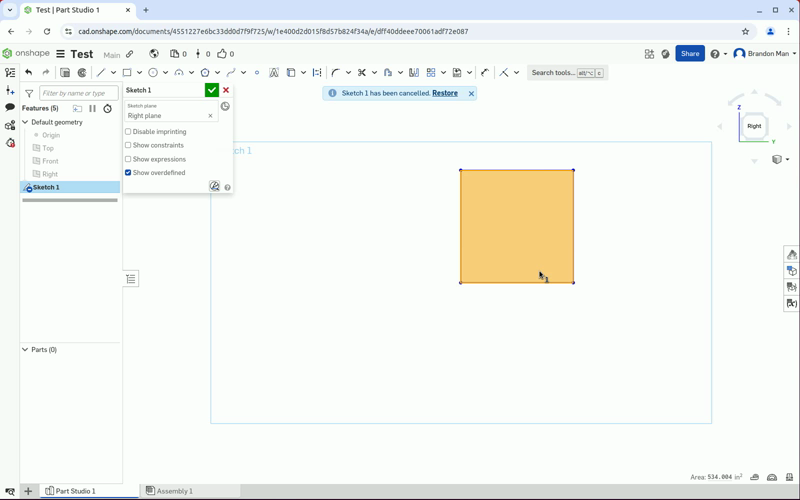
mouse_move(73, 352)
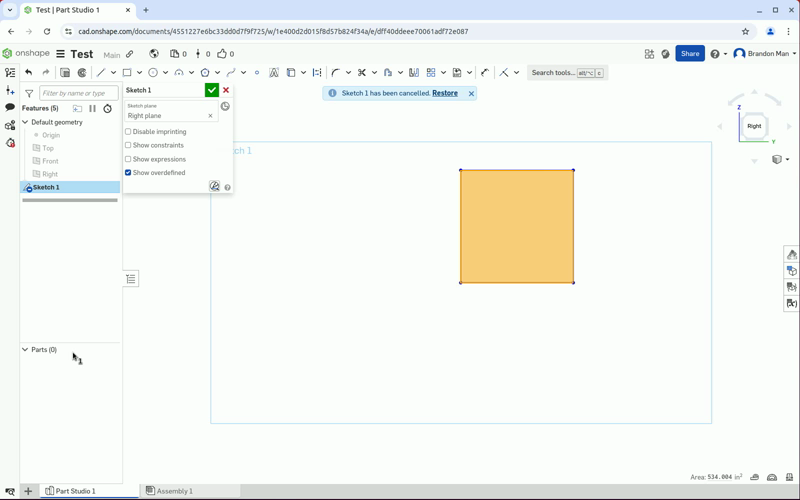
key(shift+y)
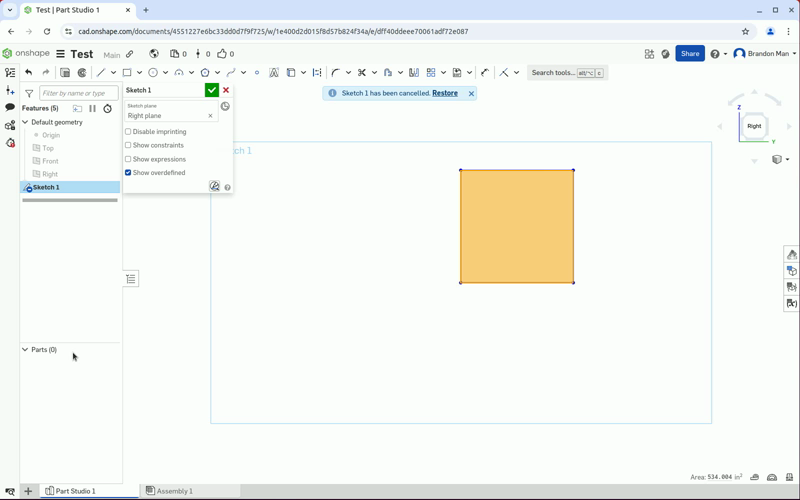
key(shift+e)
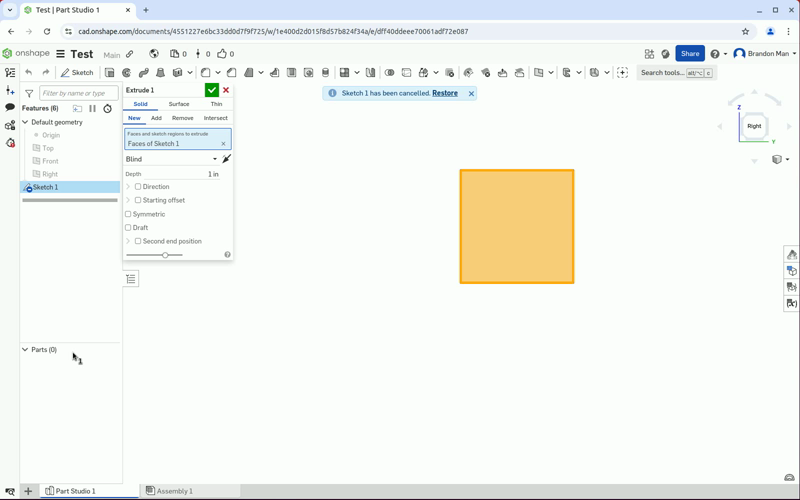
mouse_move(143, 106)
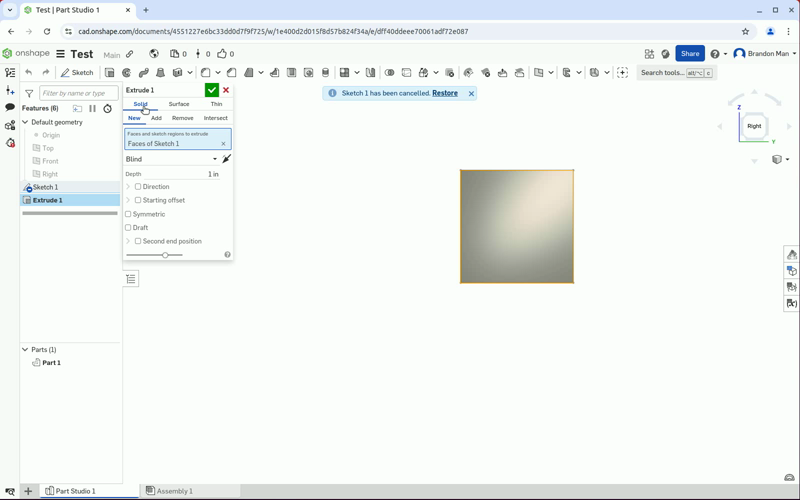
click(143, 106)
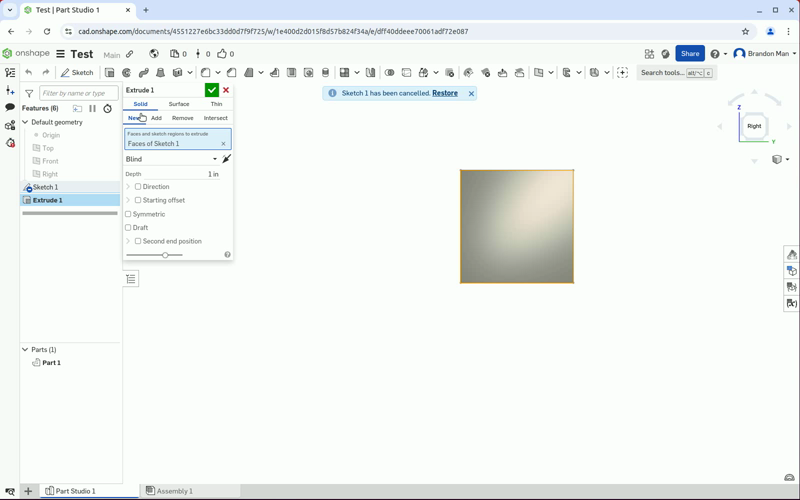
mouse_move(137, 120)
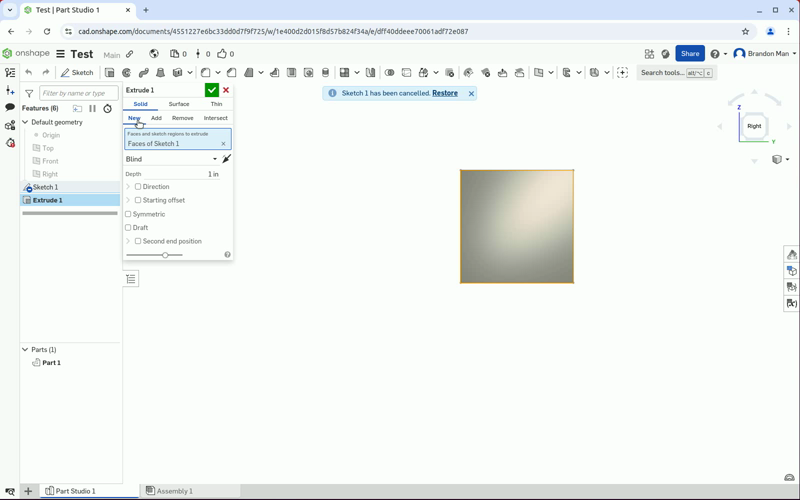
click(137, 120)
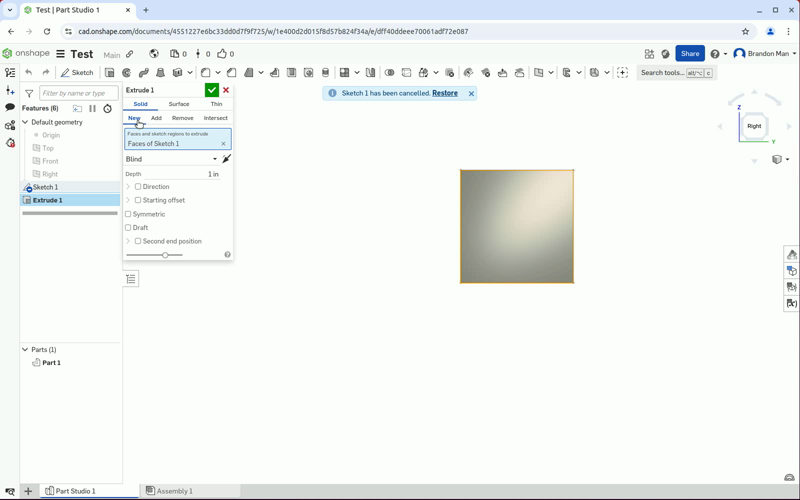
key(tab, 4)
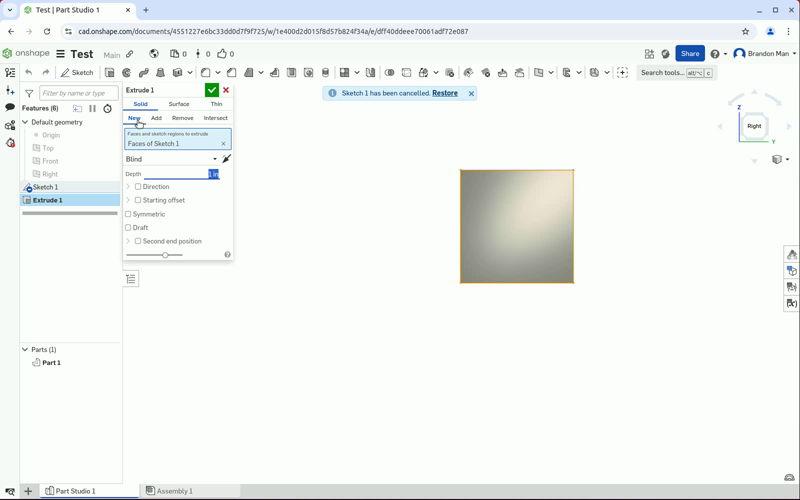
text(5.777)
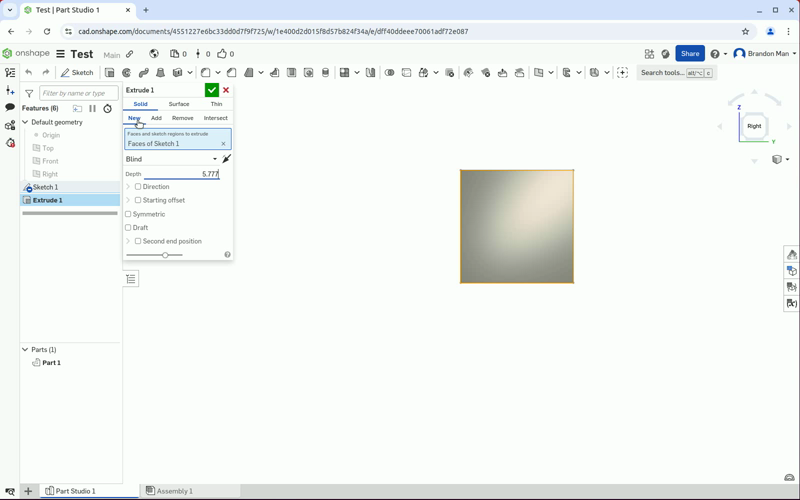
key(enter)
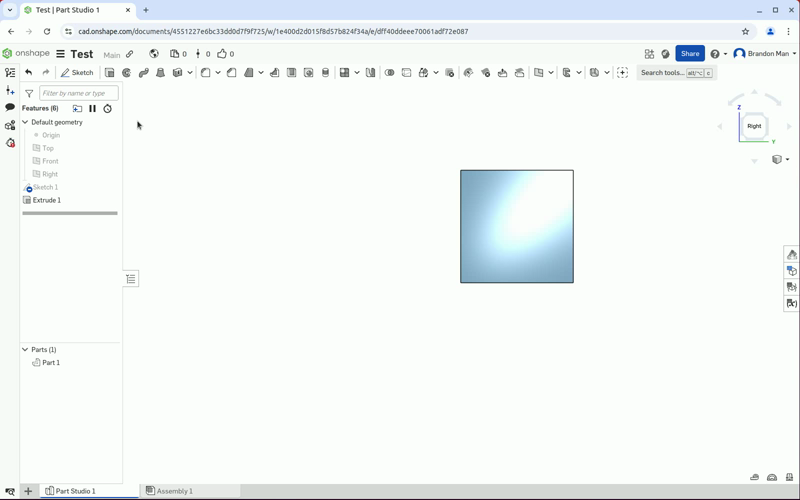
key(shift+h)
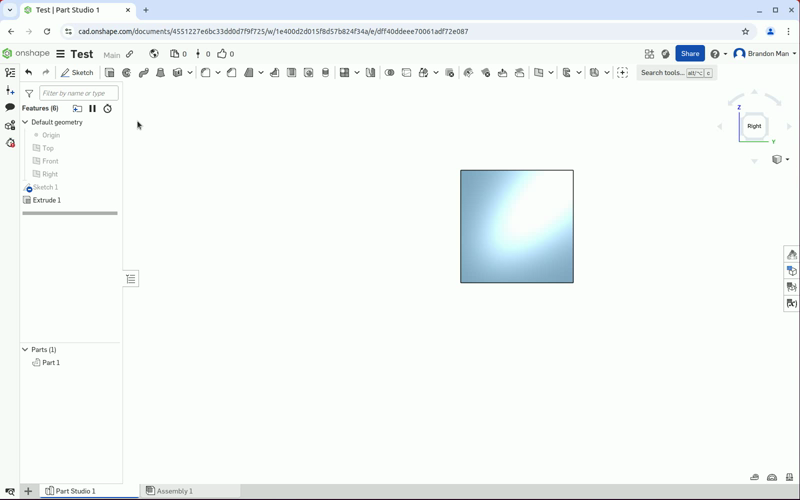
key(shift+h)
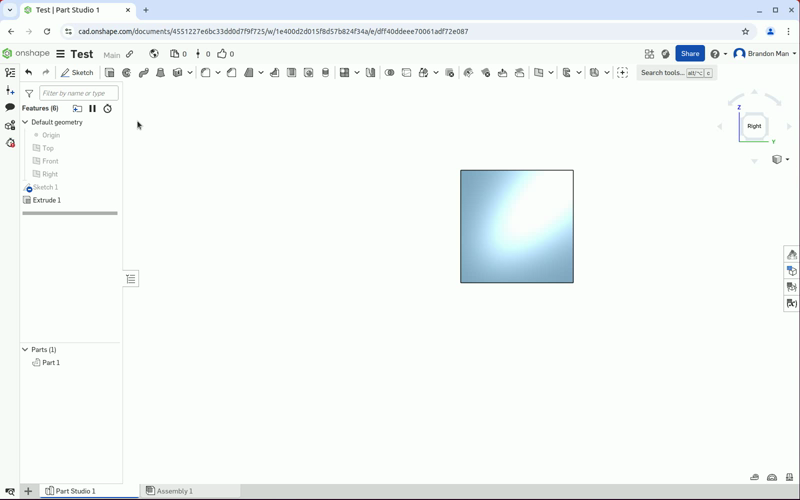
mouse_move(73, 189)
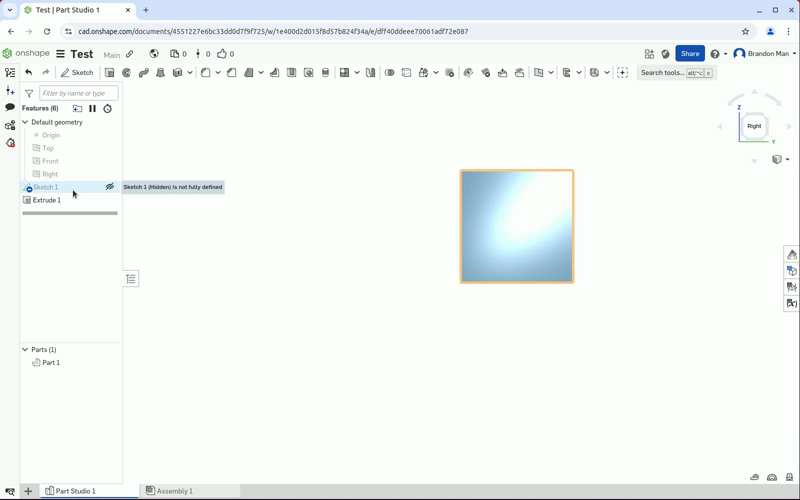
click(73, 189)
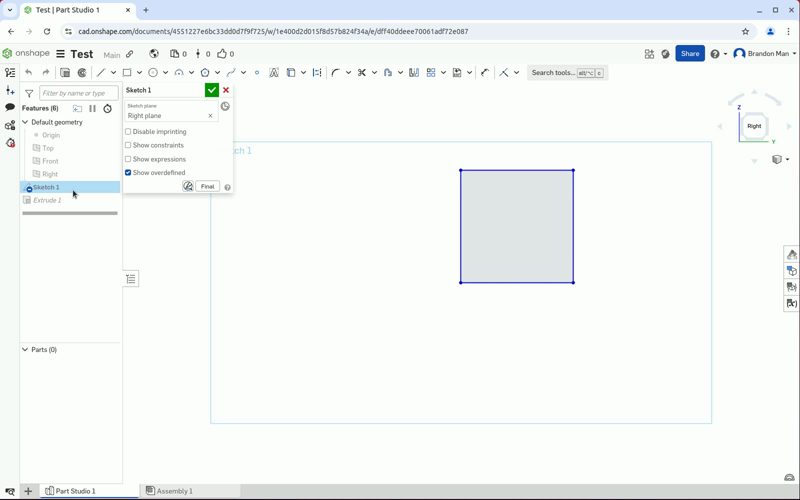
mouse_move(229, 92)
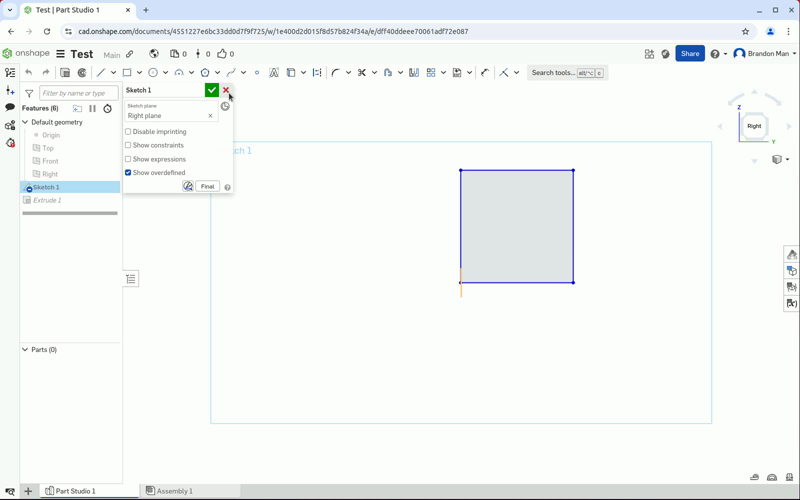
click(229, 92)
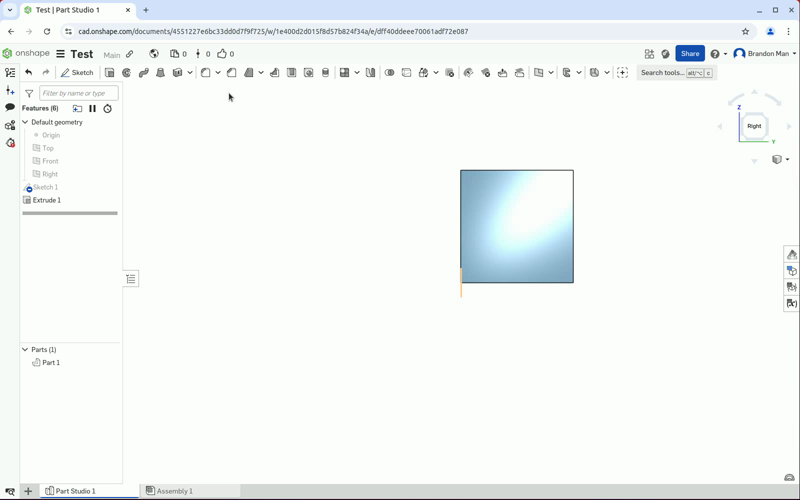
mouse_move(73, 352)
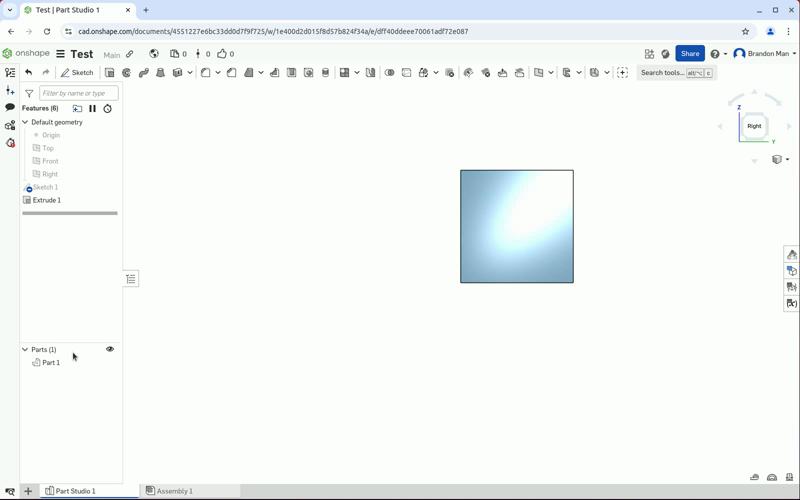
key(y)
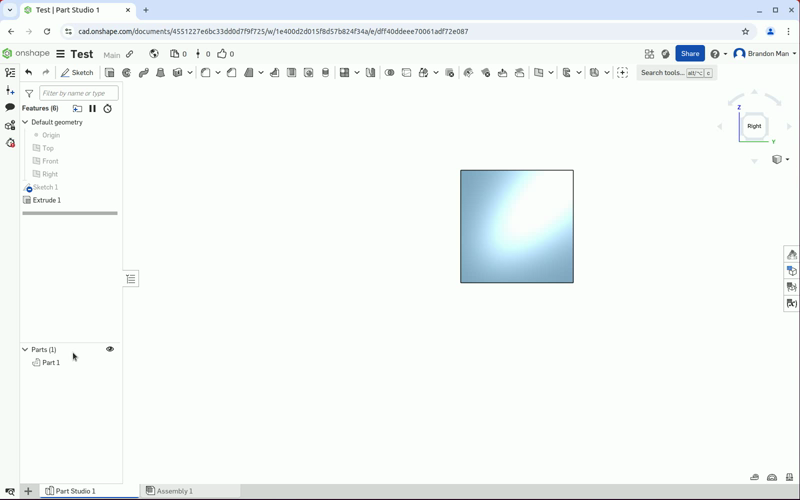
key(shift+p)
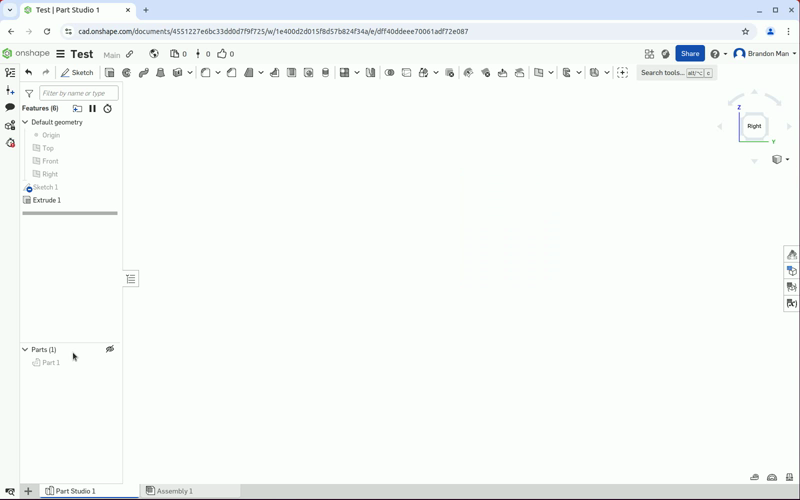
key(space)
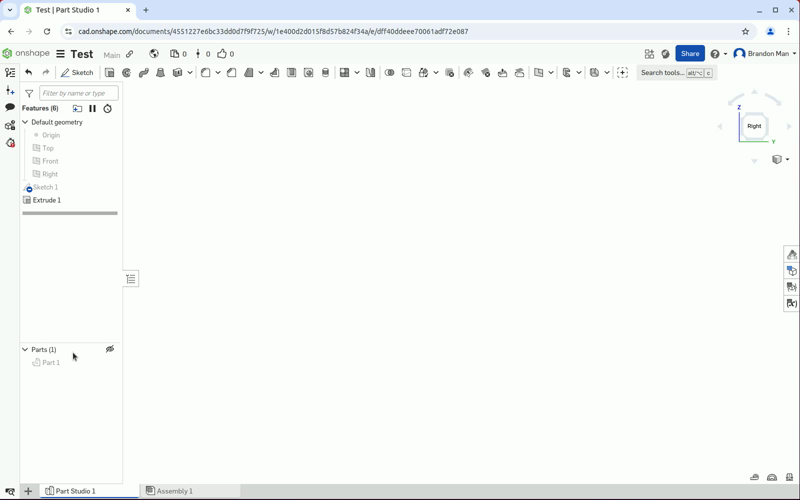
key_down(shift)
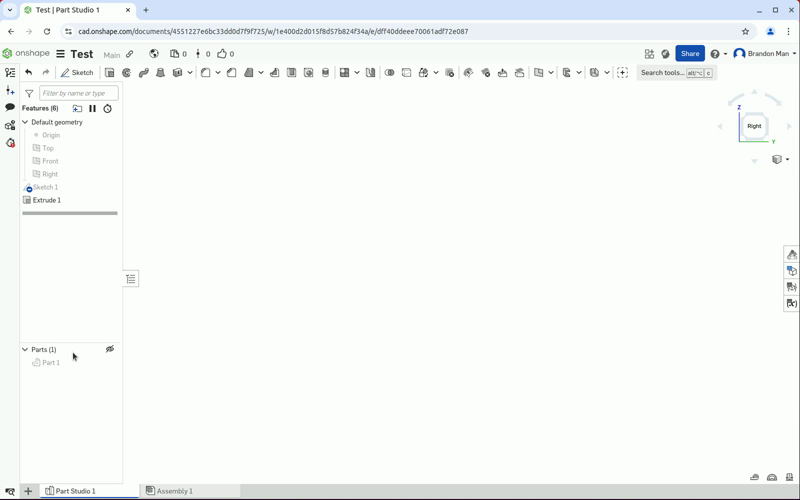
key(right)
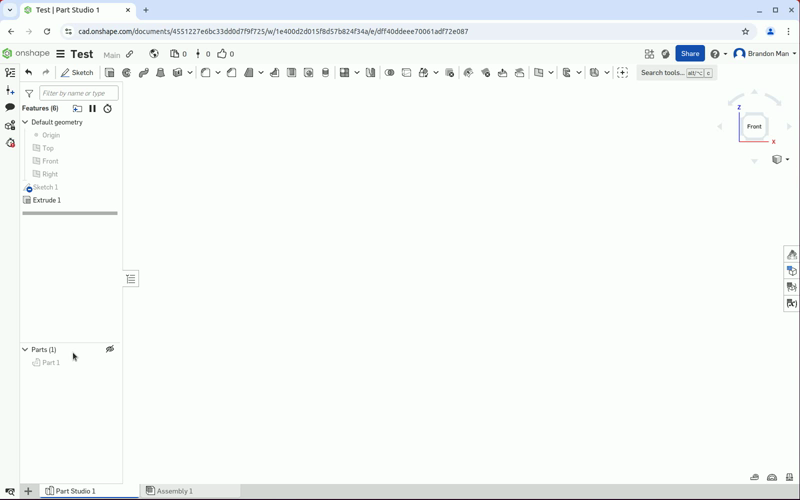
key_up(shift)
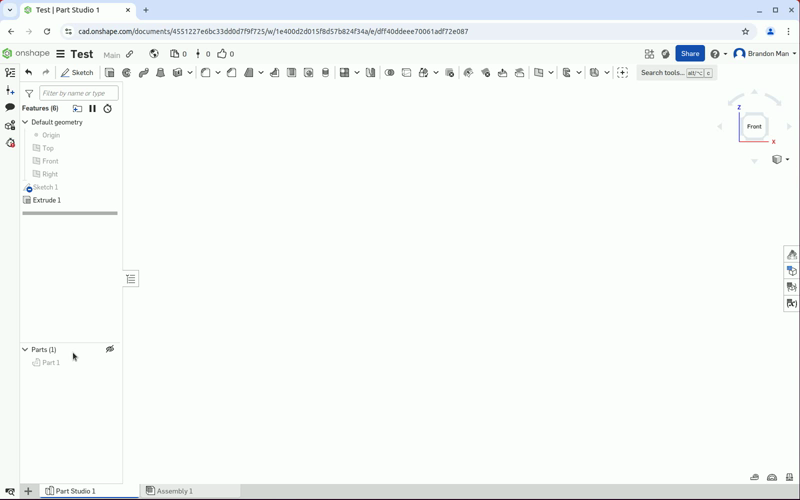
mouse_move(73, 352)
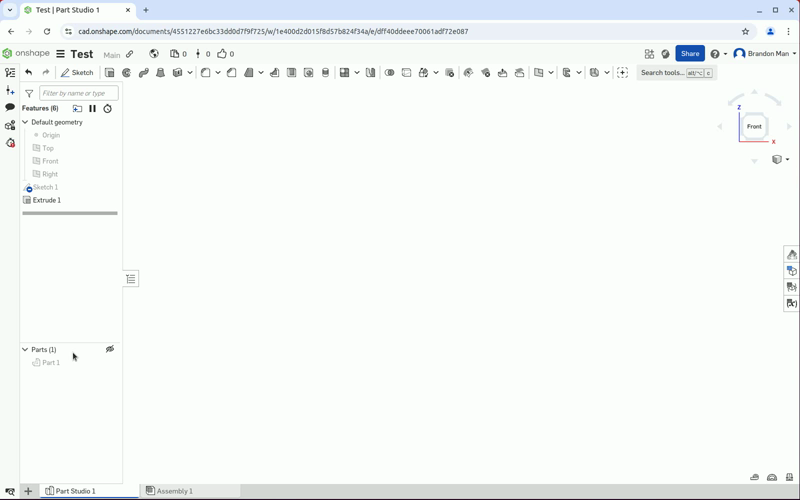
key(shift+y)
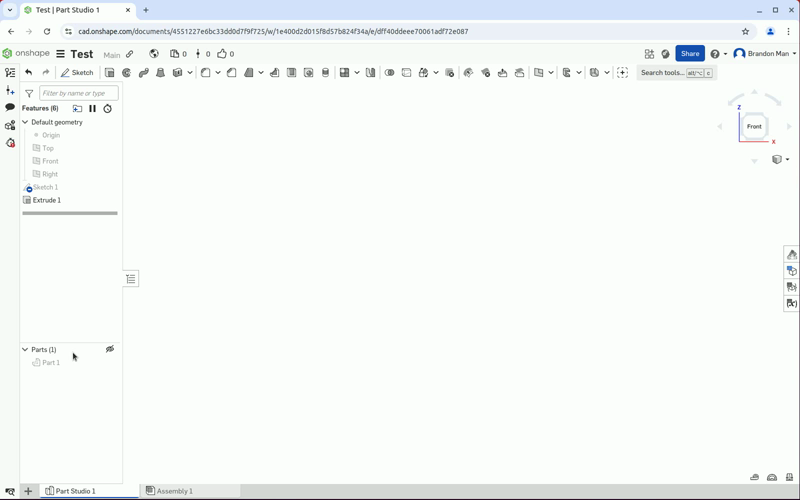
key(shift+s)
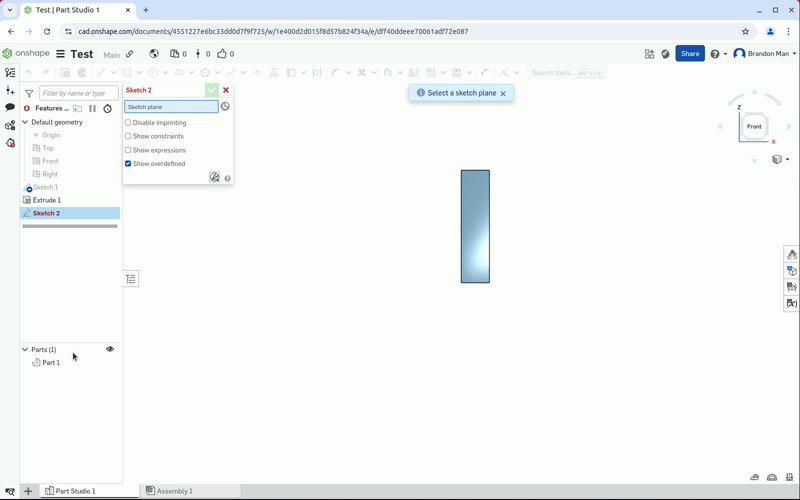
mouse_move(73, 163)
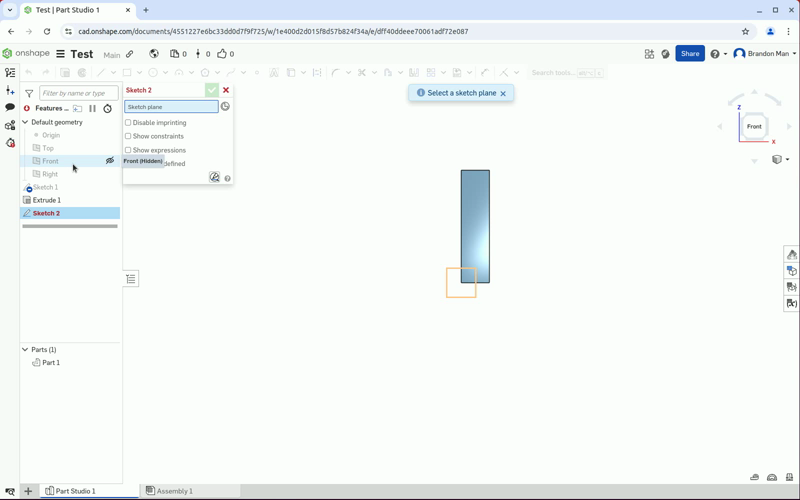
click(73, 163)
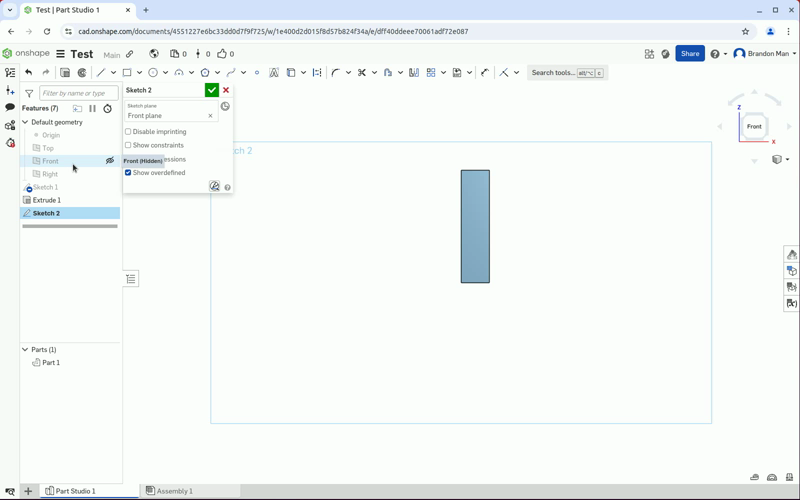
mouse_move(73, 352)
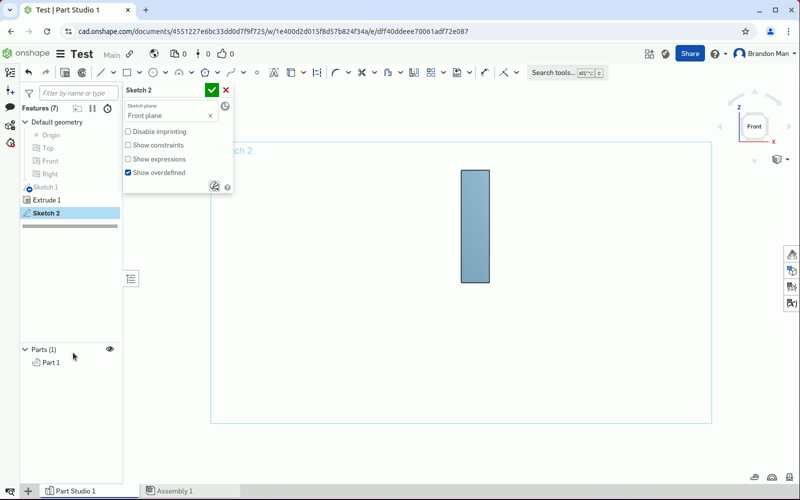
key(y)
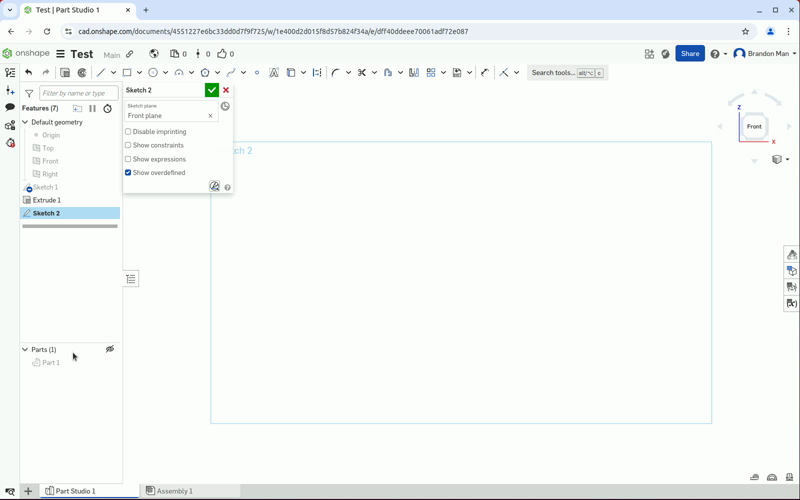
key(l)
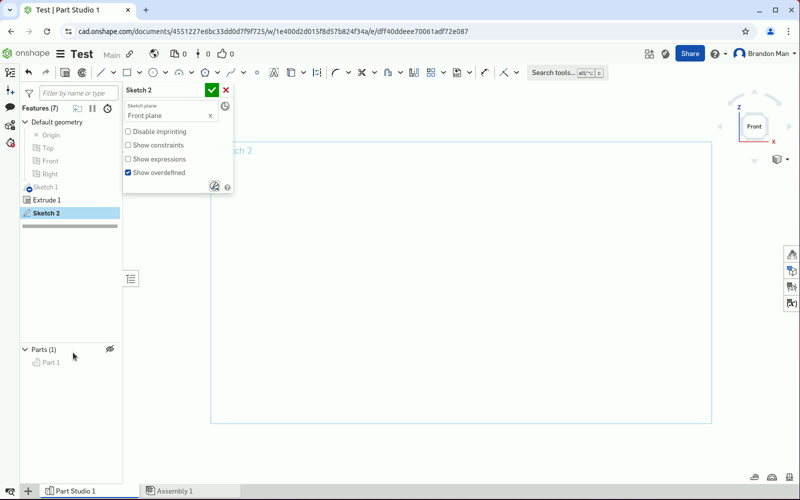
key_down(shift)
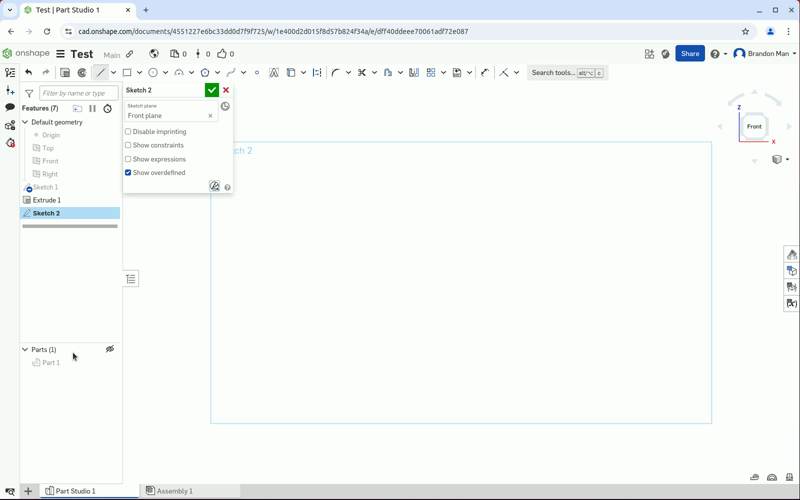
mouse_move(460, 198)
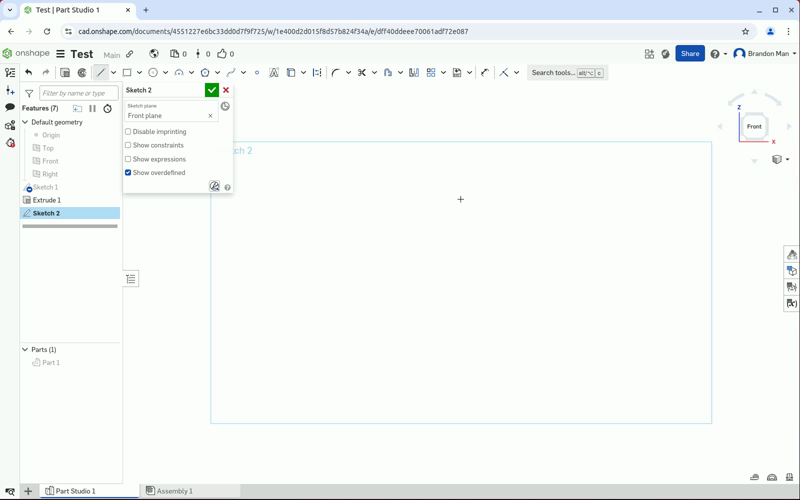
click(460, 198)
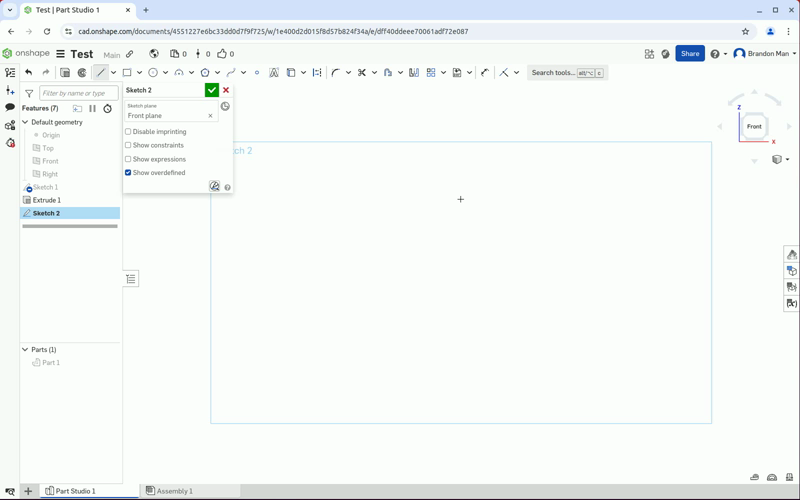
key_up(shift)
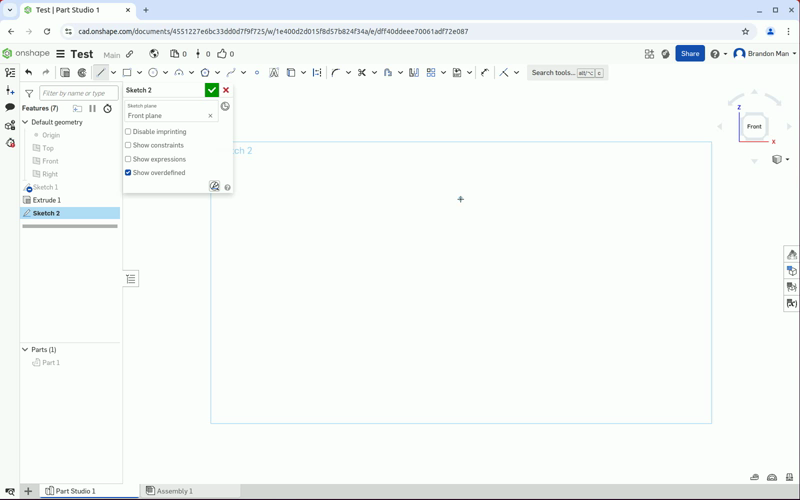
key_down(shift)
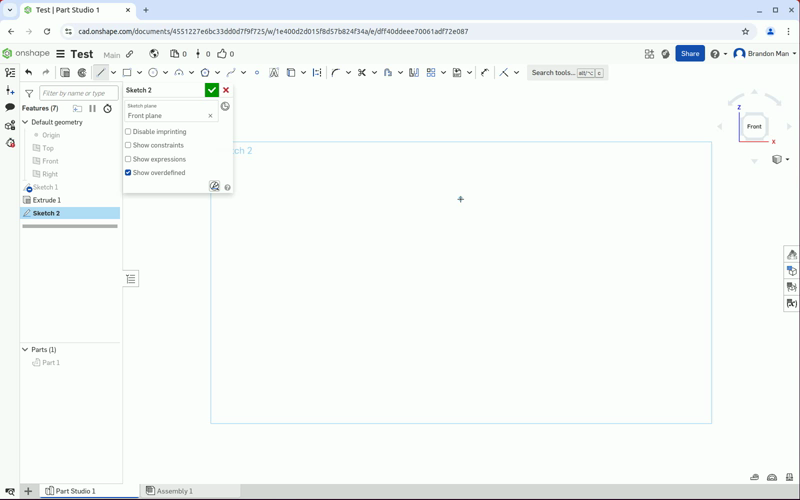
mouse_move(490, 198)
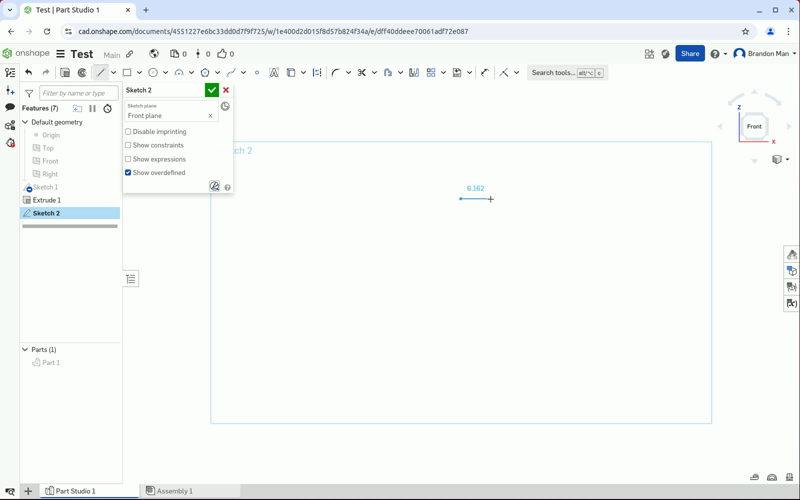
mouse_move(489, 169)
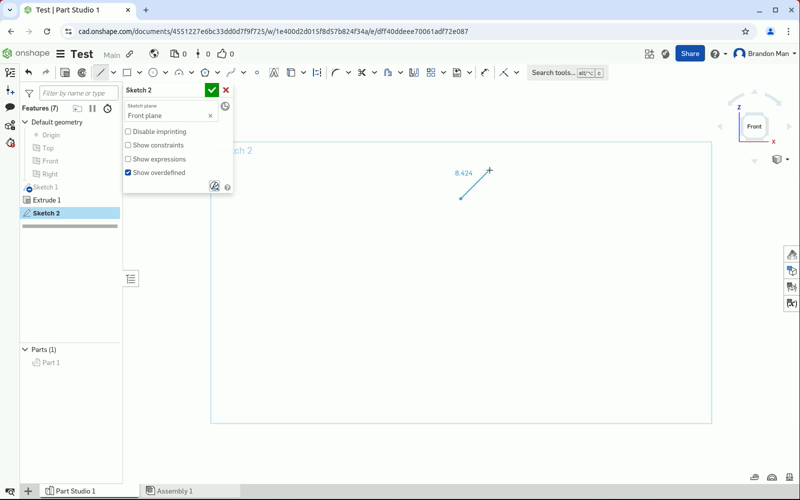
click(489, 169)
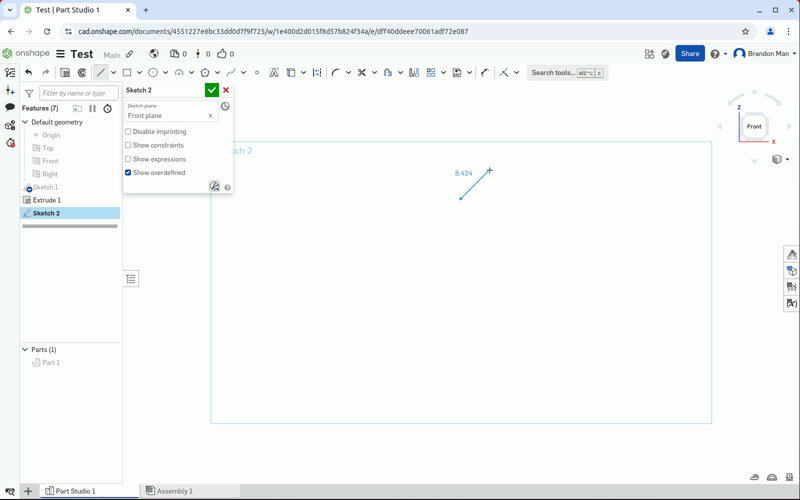
key_up(shift)
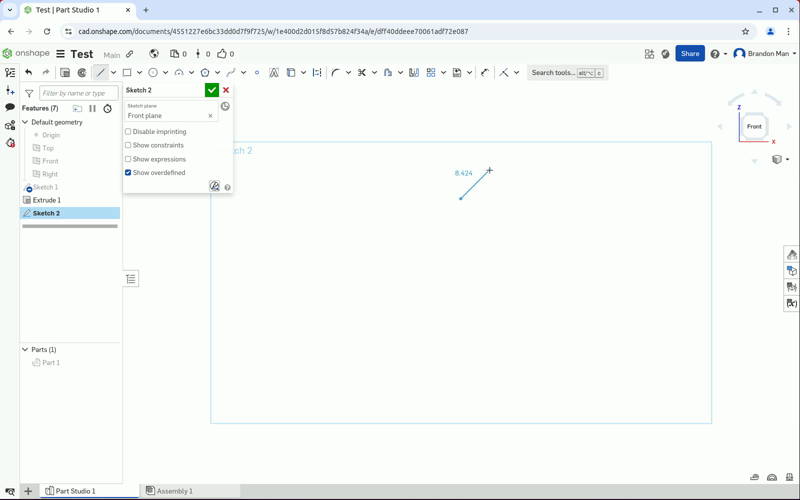
key_down(shift)
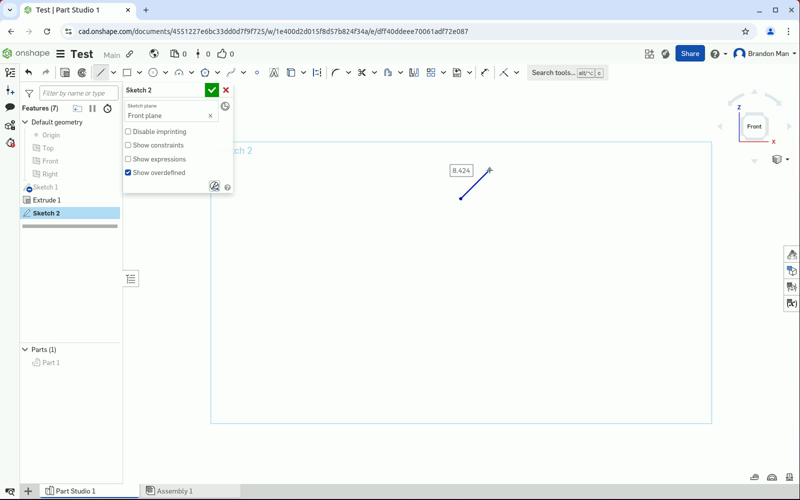
mouse_move(519, 169)
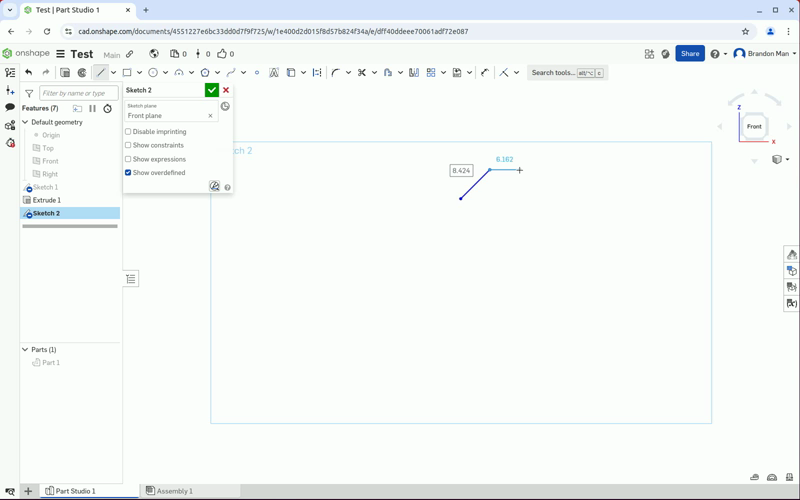
mouse_move(460, 169)
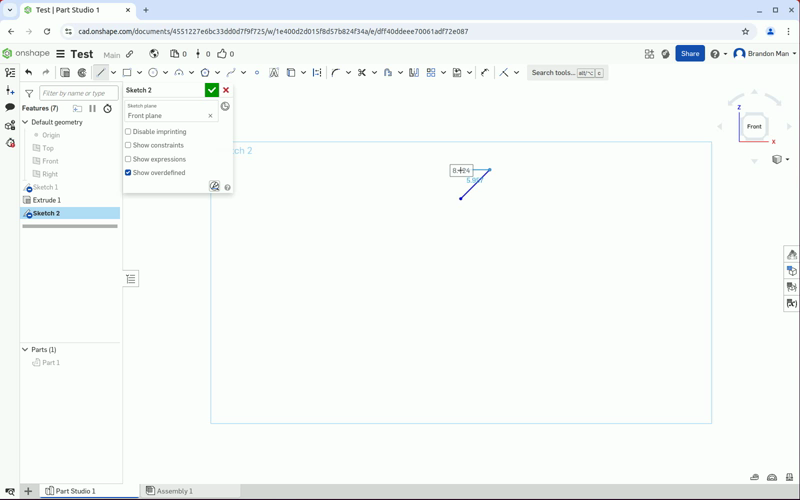
click(460, 169)
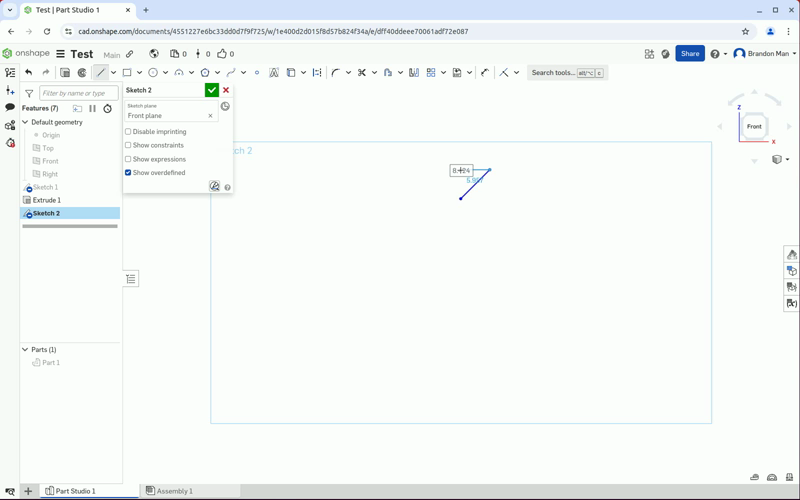
key_up(shift)
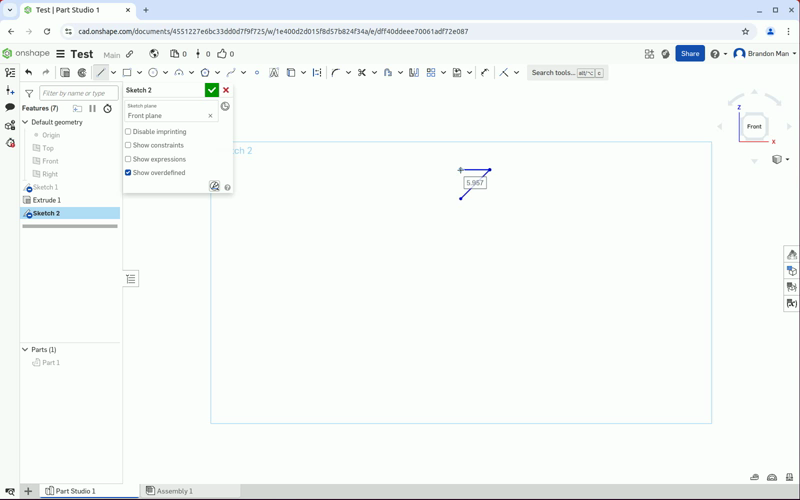
mouse_move(490, 169)
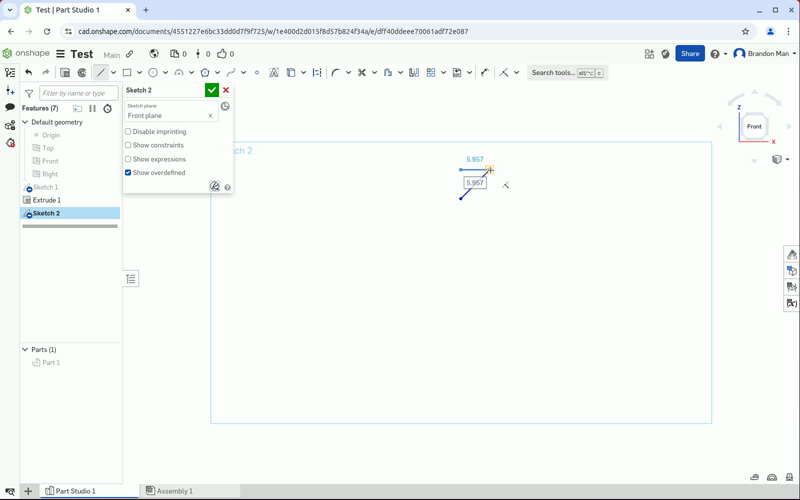
key_down(shift)
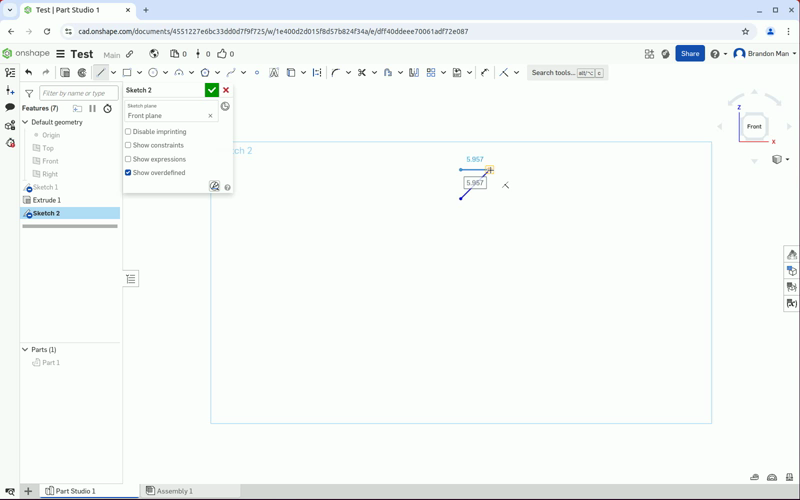
mouse_move(460, 198)
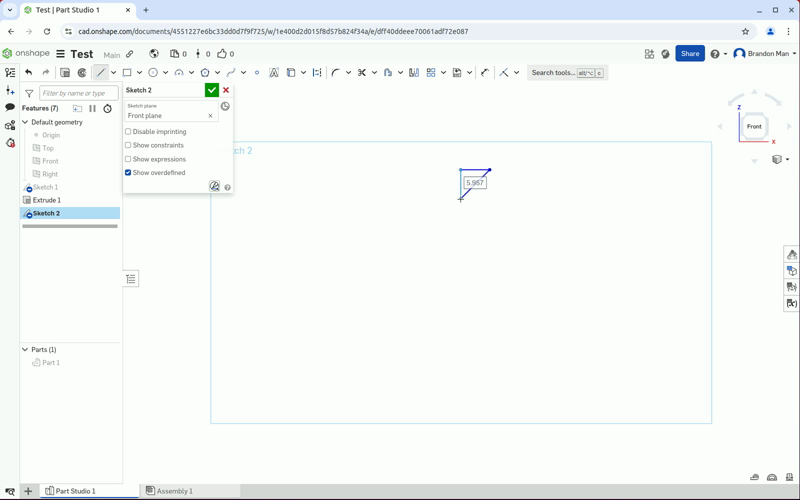
key_up(shift)
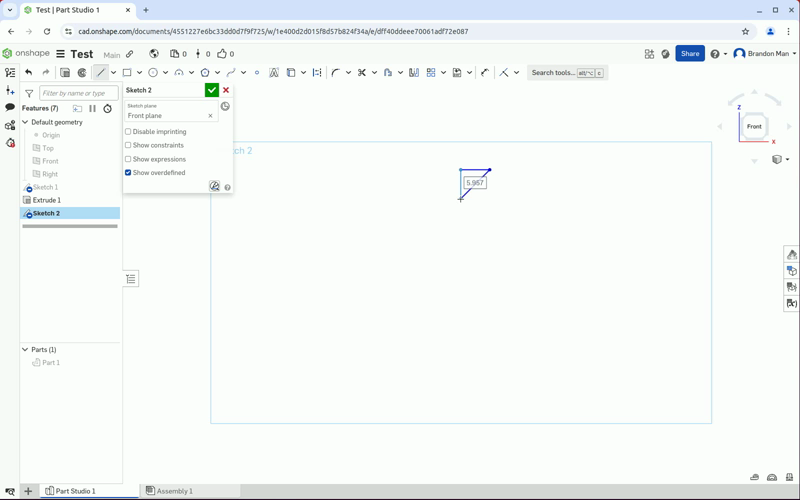
click(460, 198)
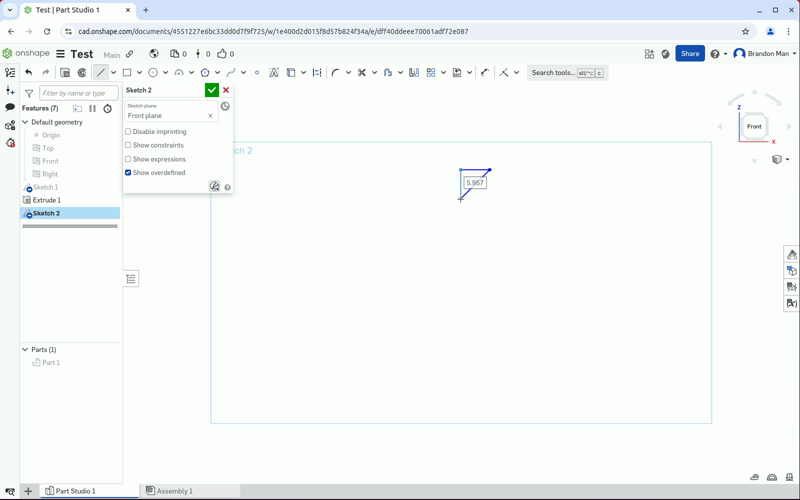
key(esc)
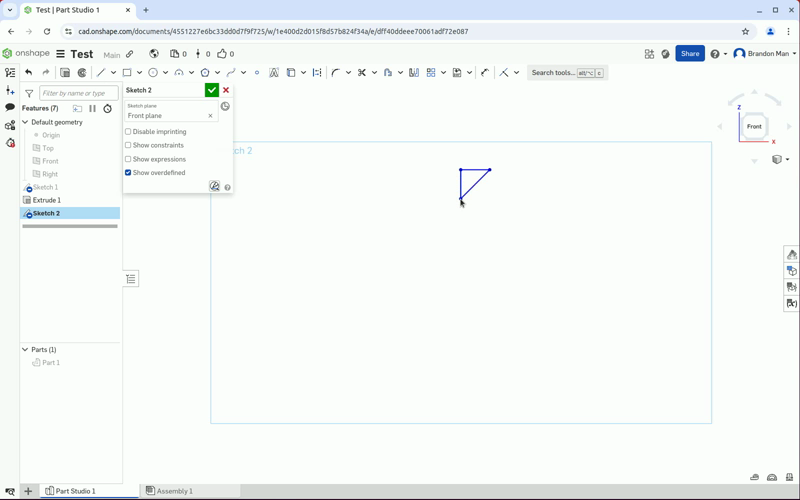
mouse_move(461, 173)
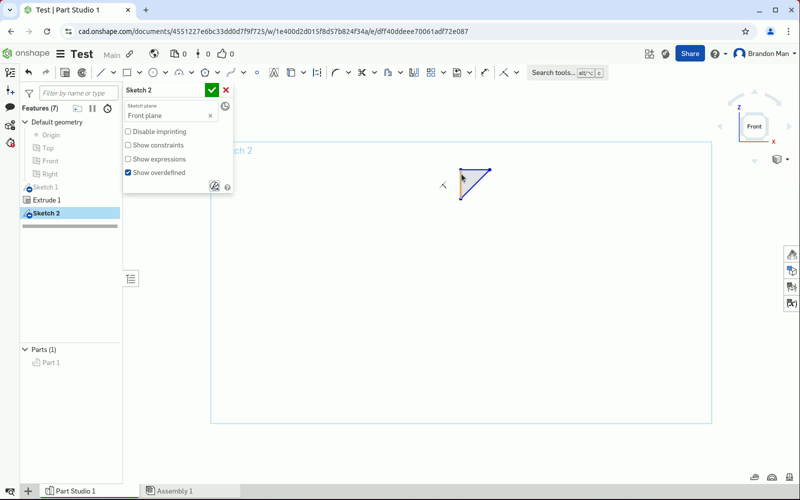
scroll(6)
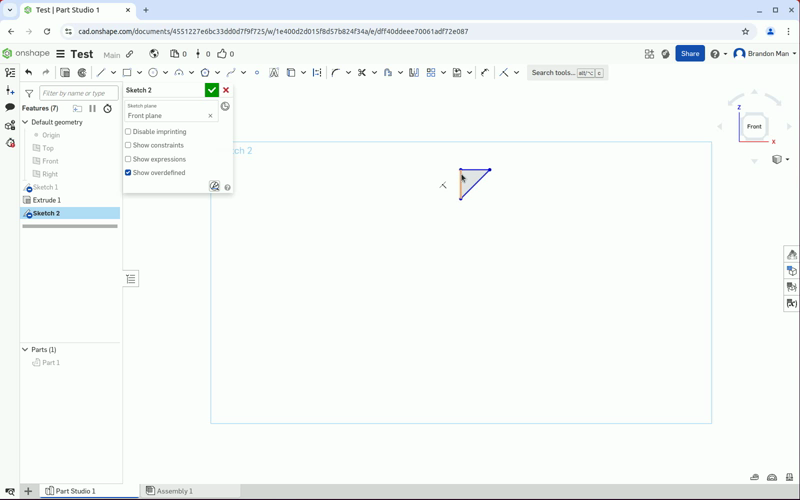
scroll(6)
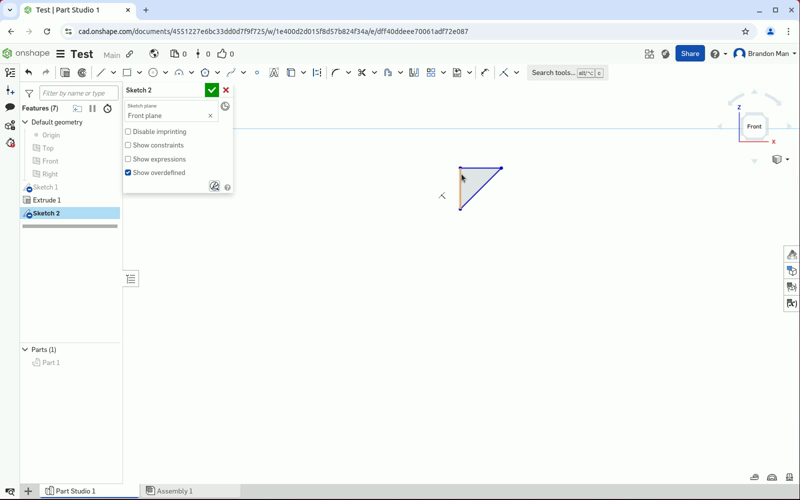
scroll(6)
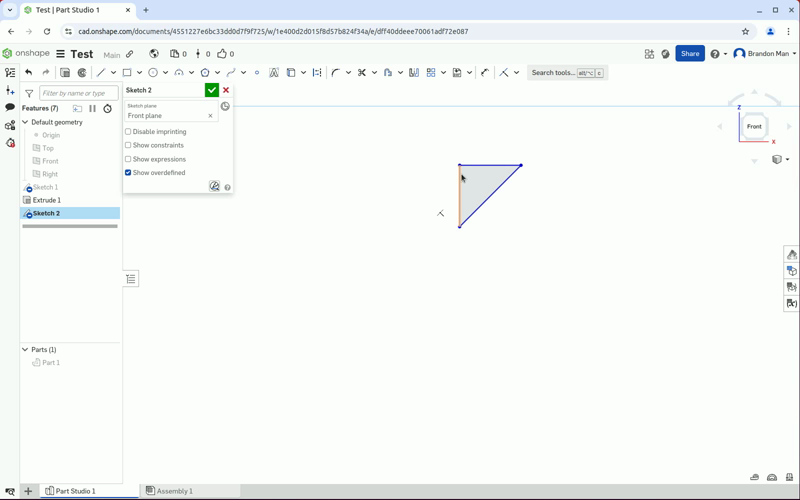
scroll(6)
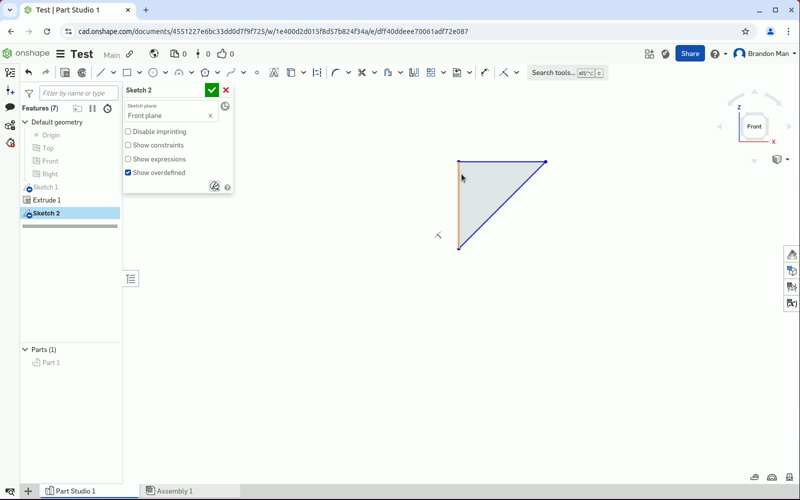
scroll(6)
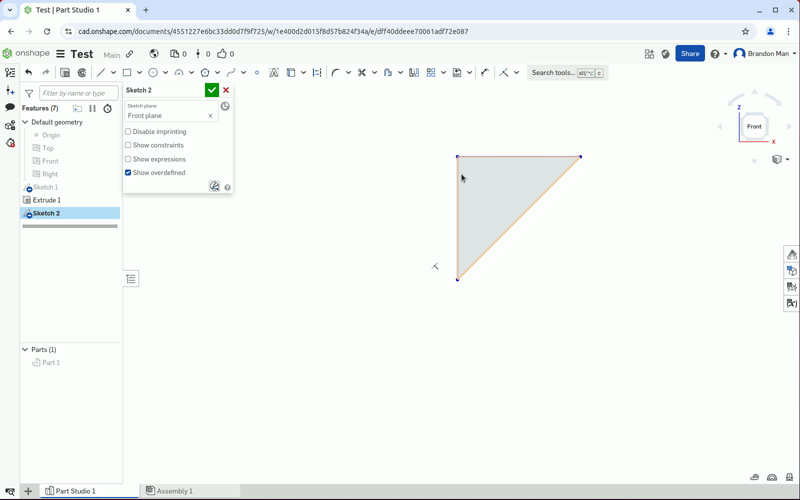
scroll(6)
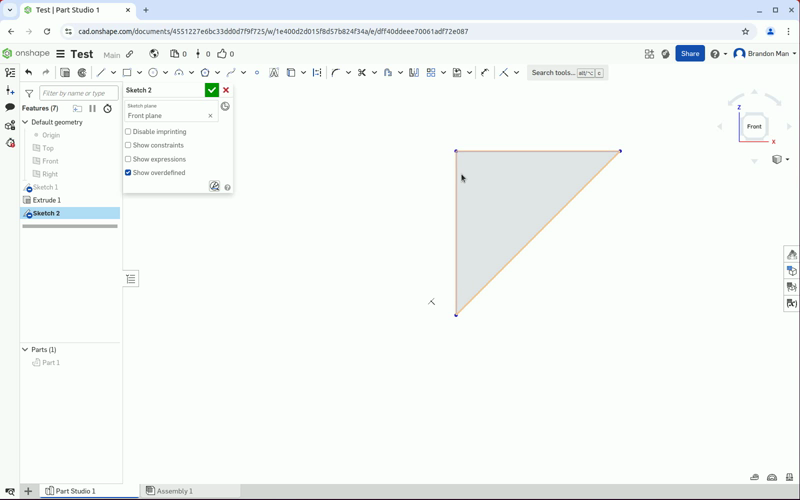
scroll(6)
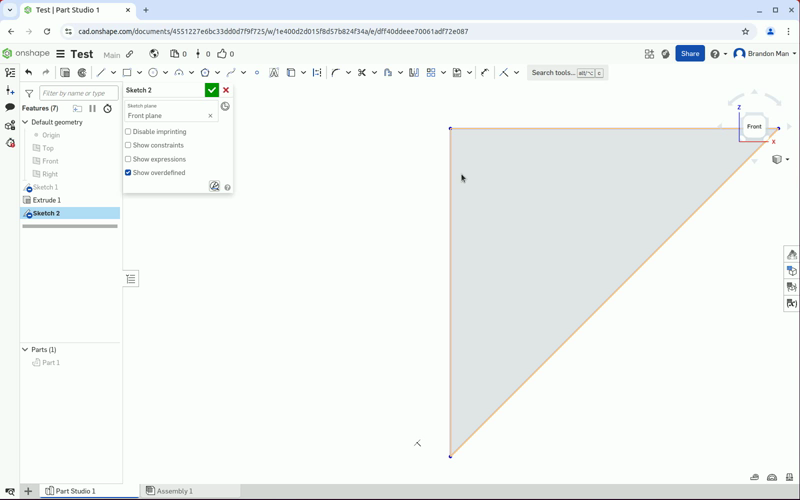
click(461, 173)
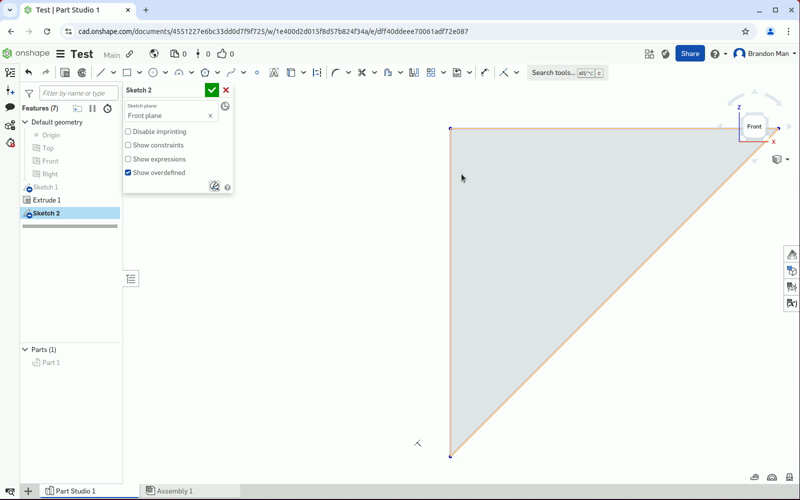
scroll(-6)
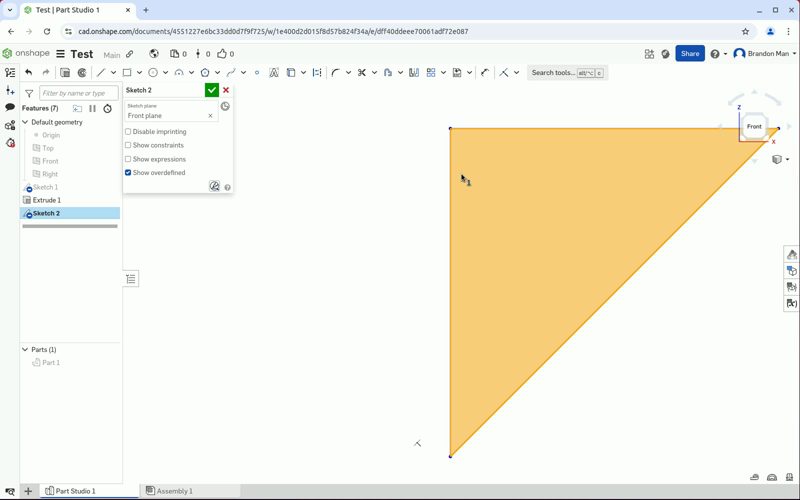
scroll(-6)
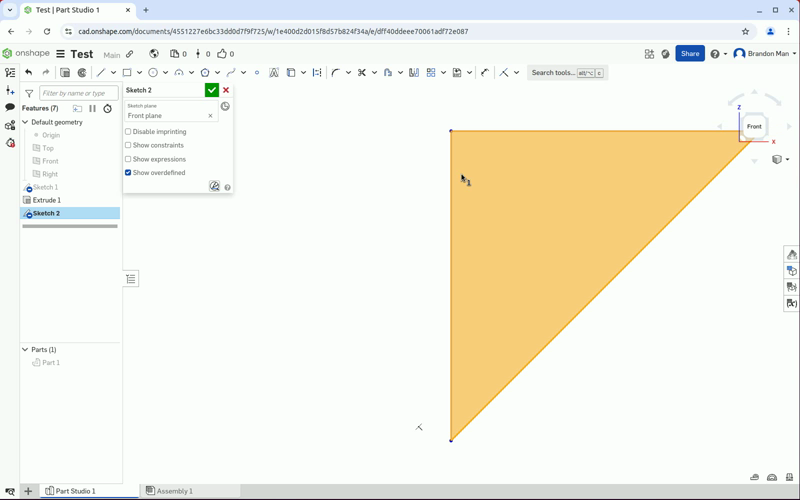
scroll(-6)
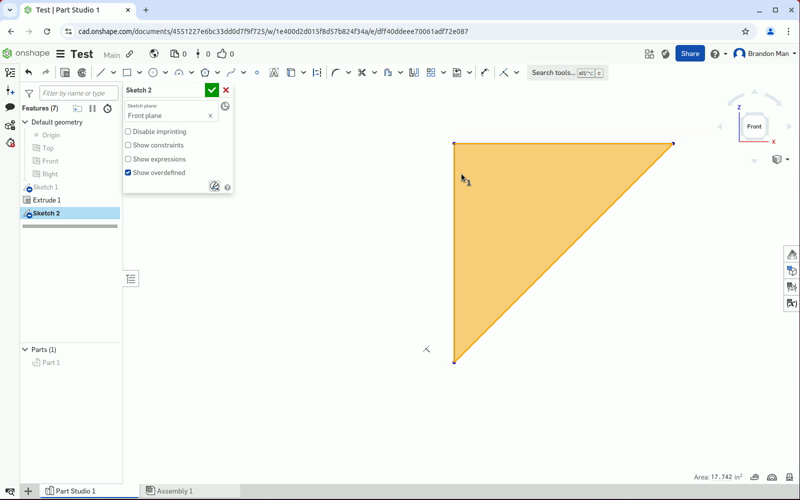
scroll(-6)
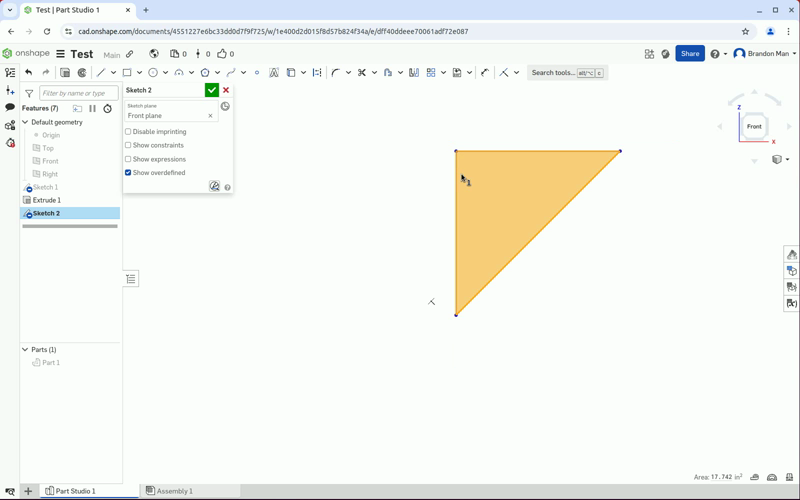
scroll(-6)
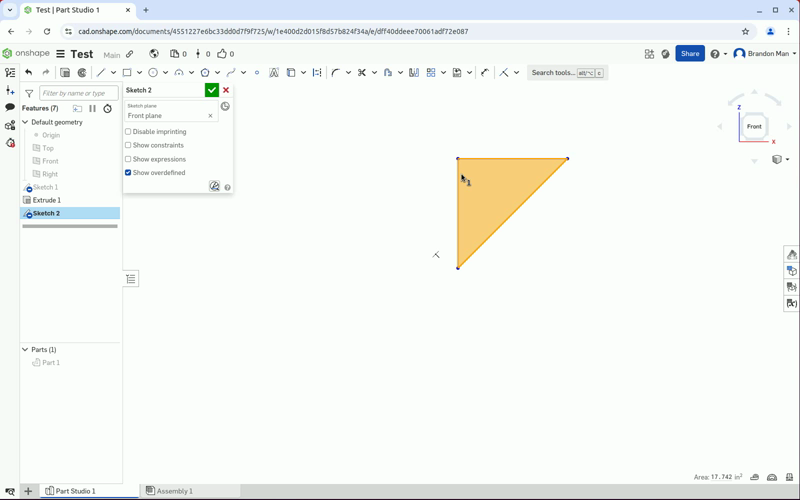
scroll(-6)
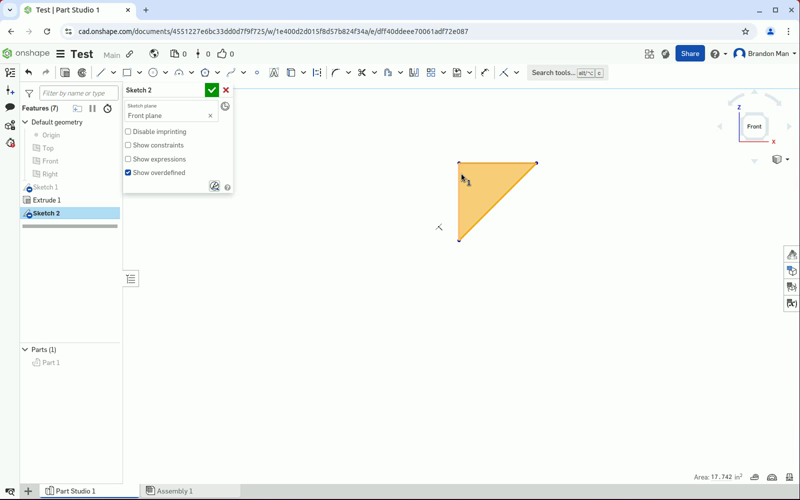
scroll(-6)
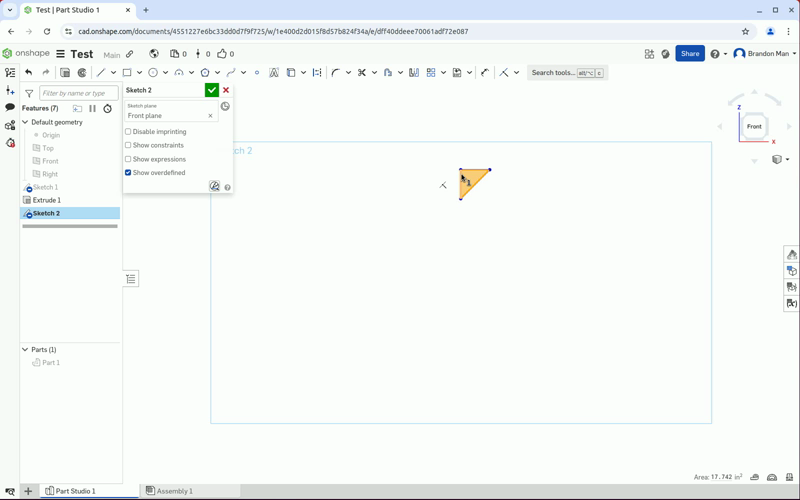
mouse_move(73, 352)
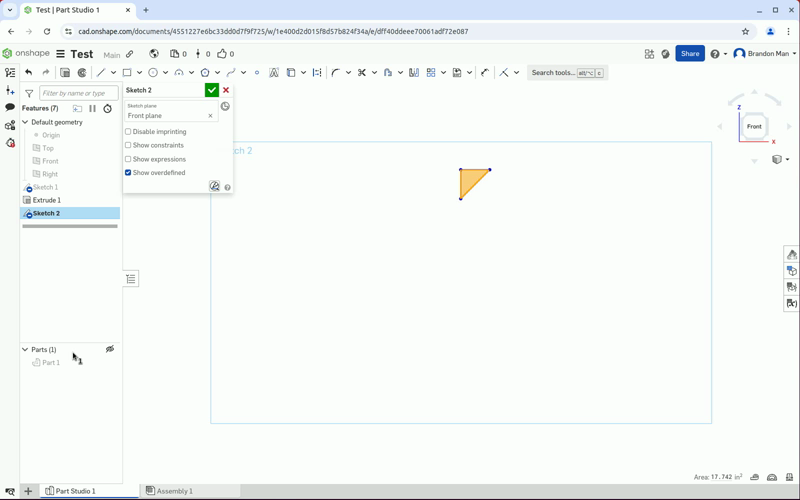
key(shift+y)
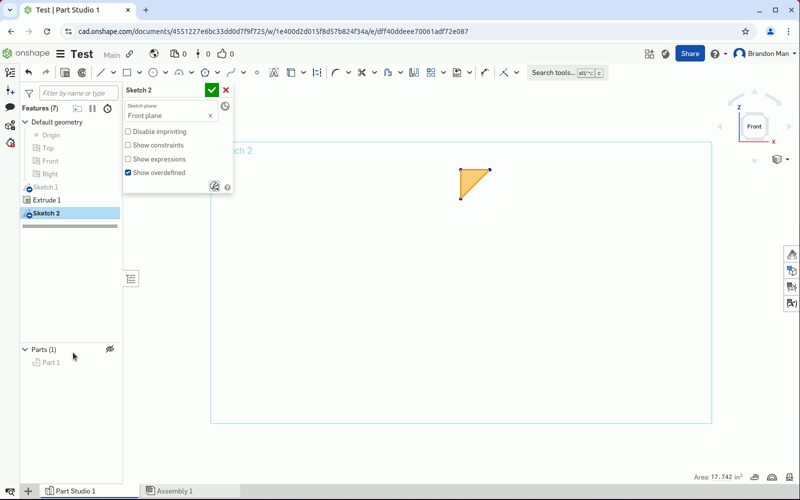
key(shift+e)
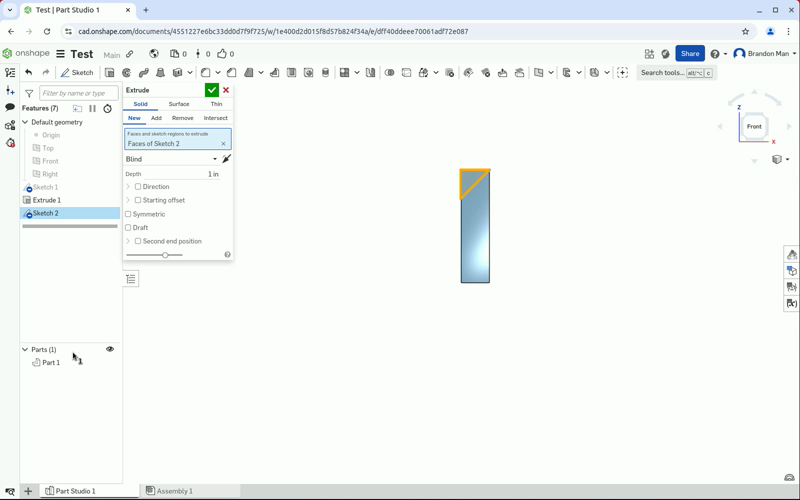
mouse_move(143, 106)
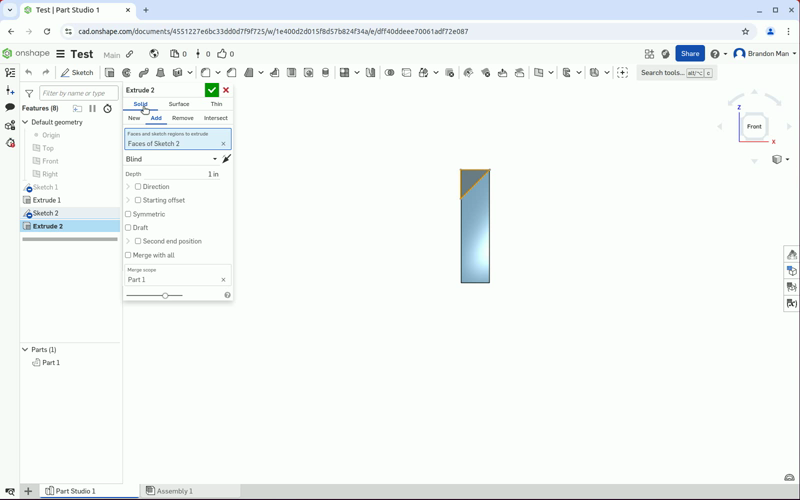
click(143, 106)
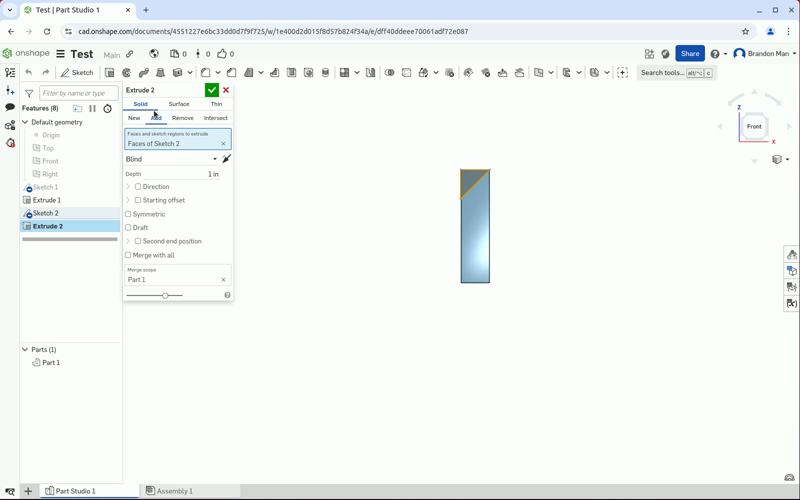
mouse_move(186, 120)
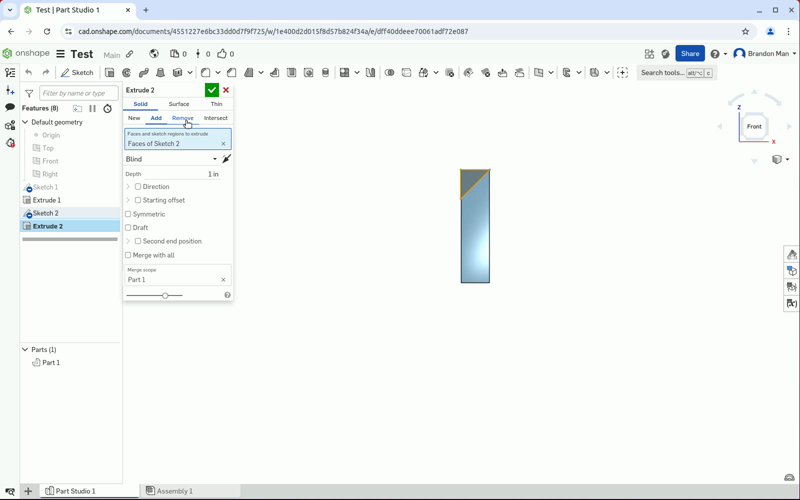
click(186, 120)
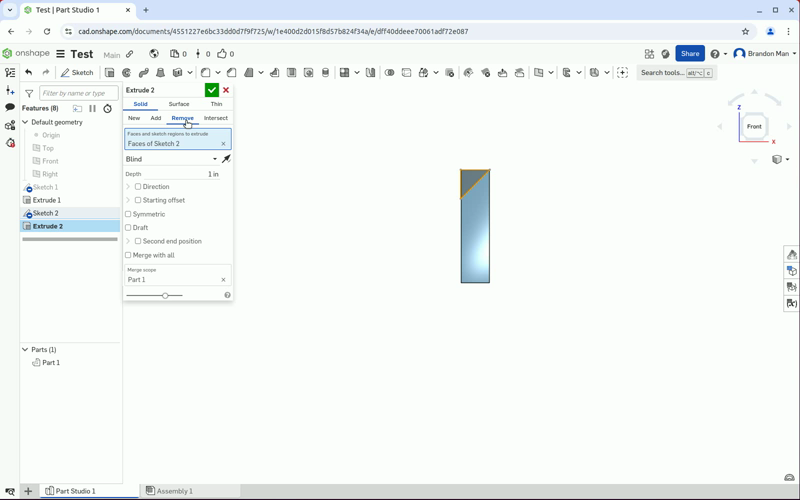
key(tab, 4)
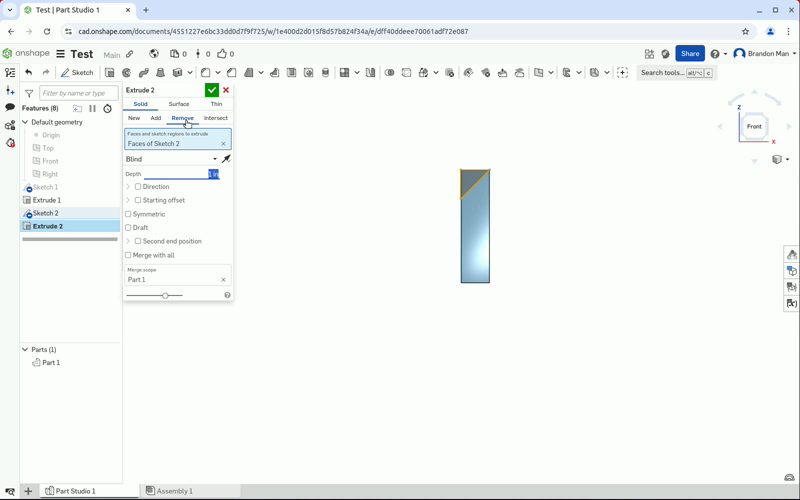
text(23.108)
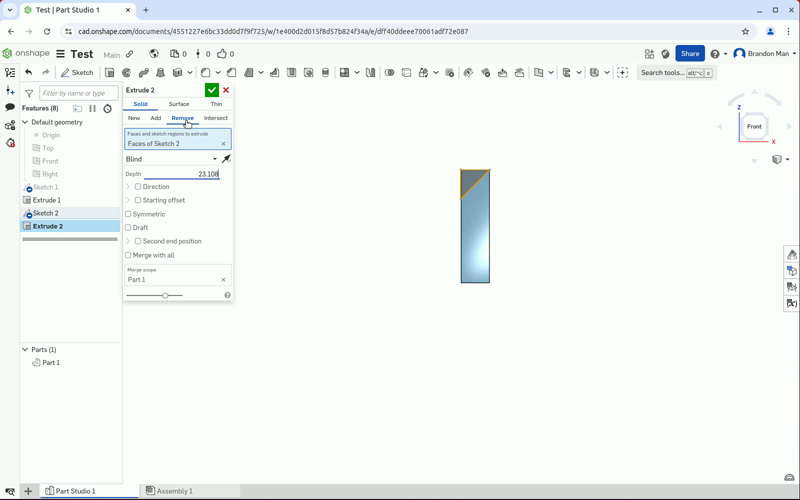
key(tab, 6)
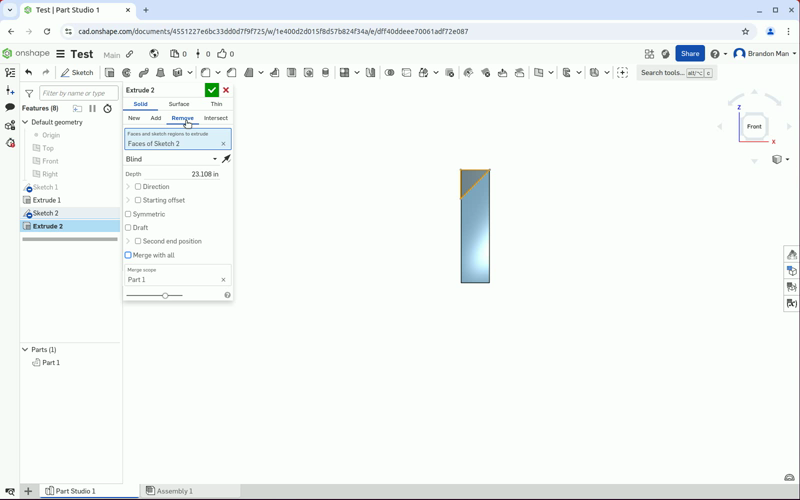
key(space)
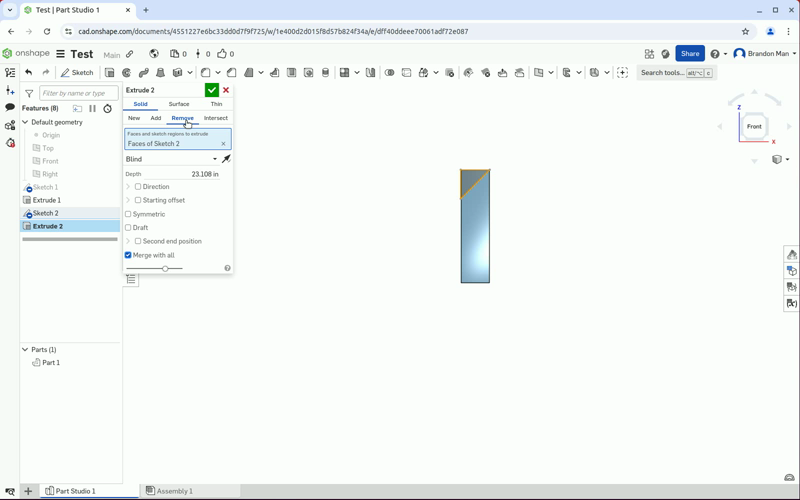
key(enter)
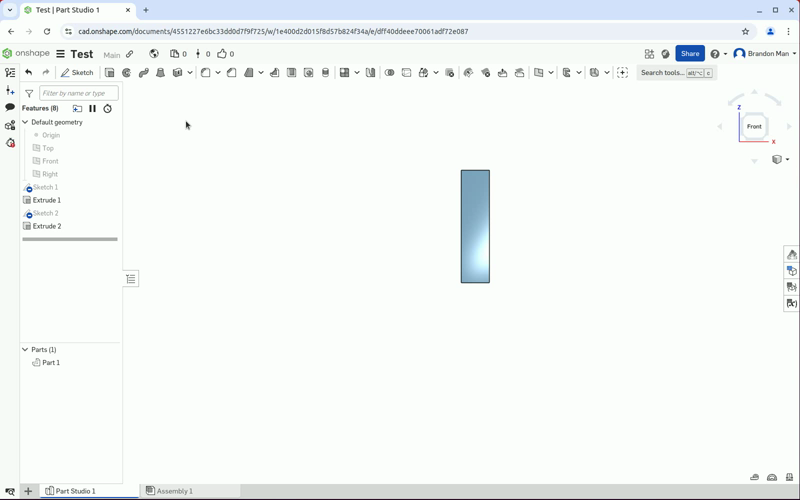
key(shift+h)
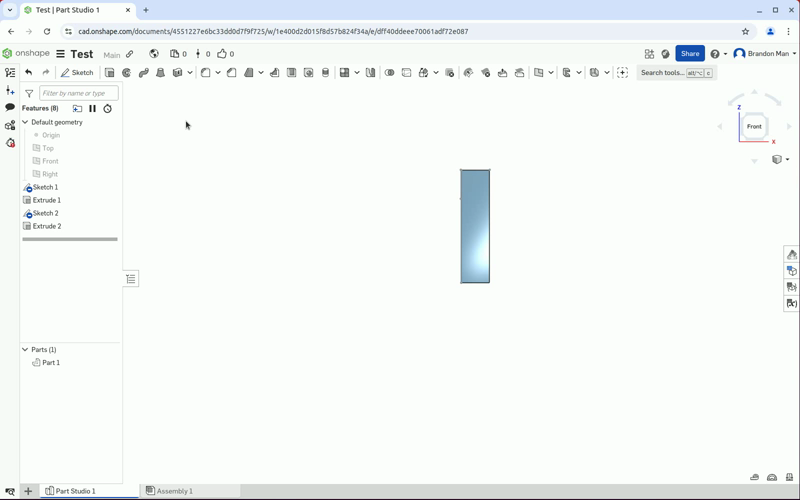
key(shift+h)
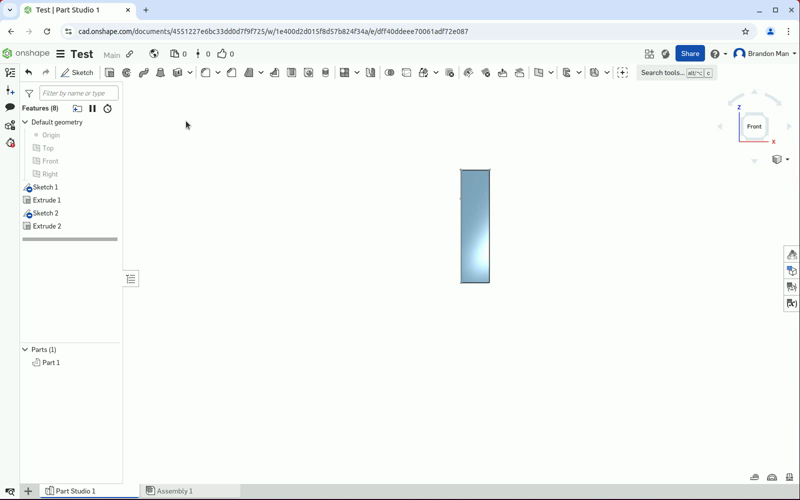
key(shift+7)
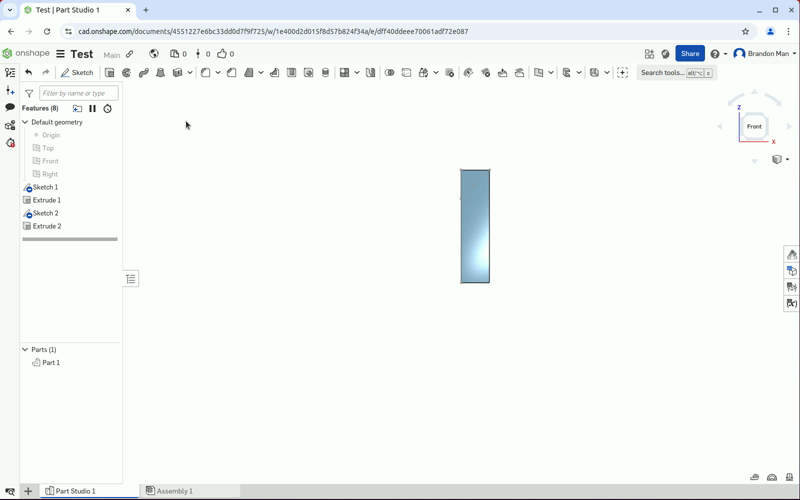
key(left, 2)
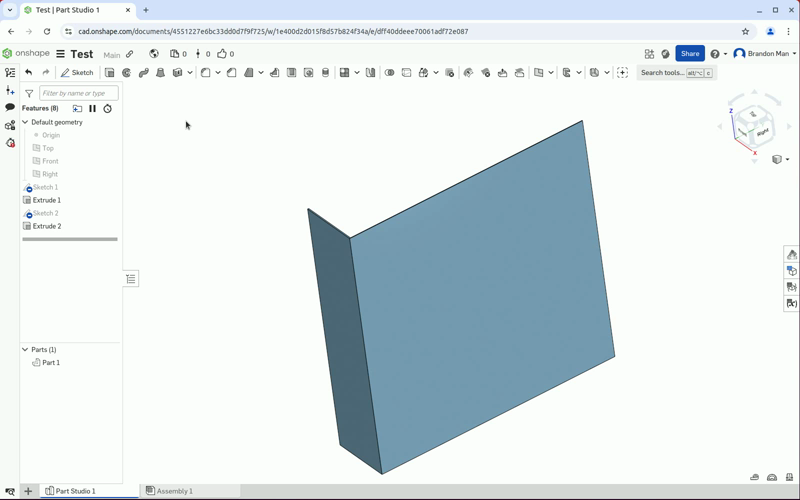
key(down, 2)
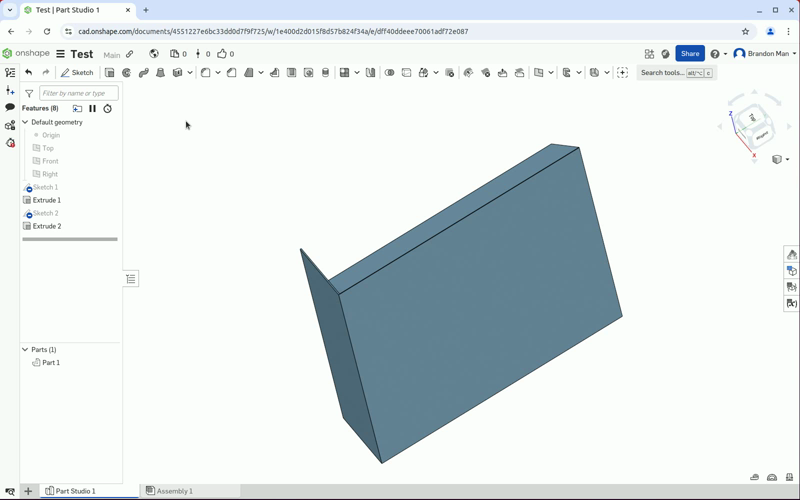
key(up, 2)
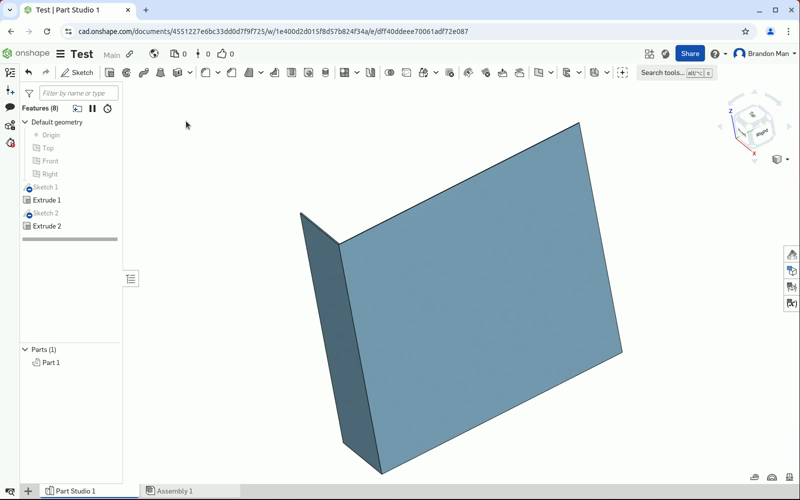
key(right, 2)
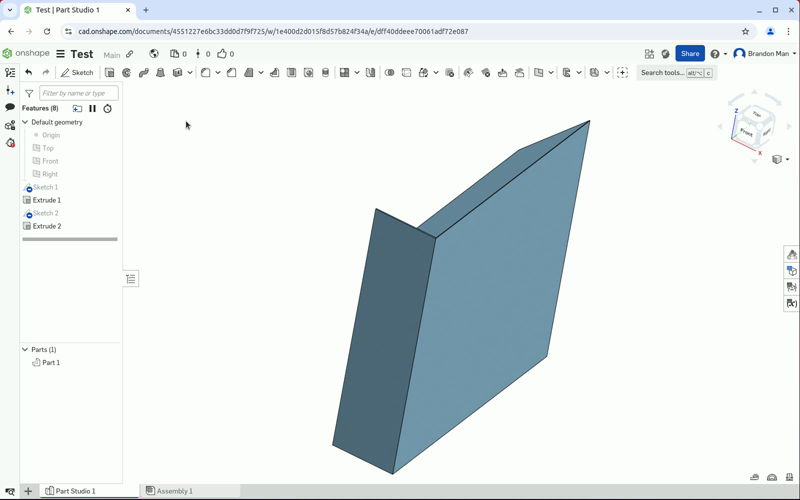
mouse_move(73, 189)
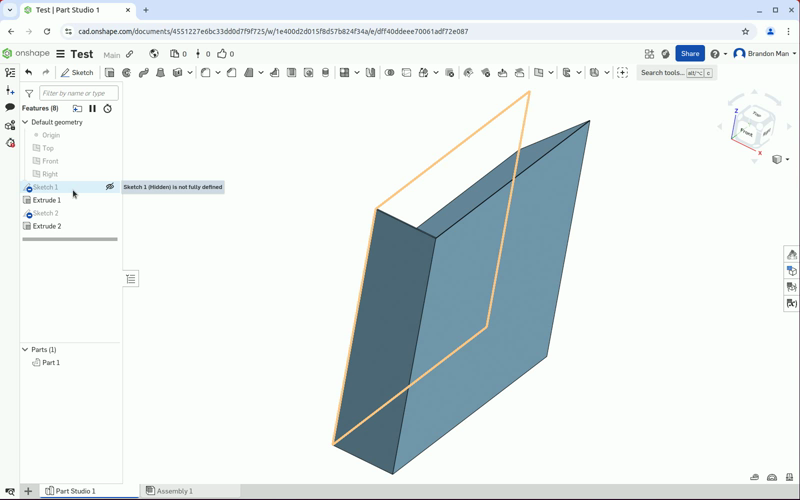
click(73, 189)